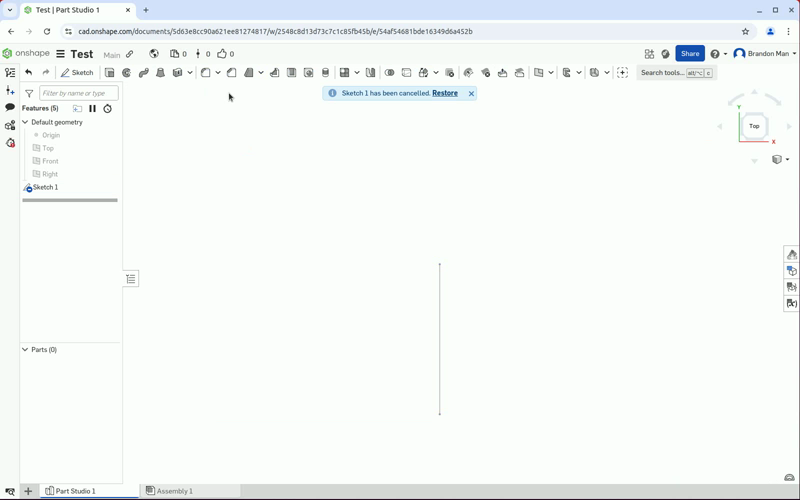
key(shift+h)
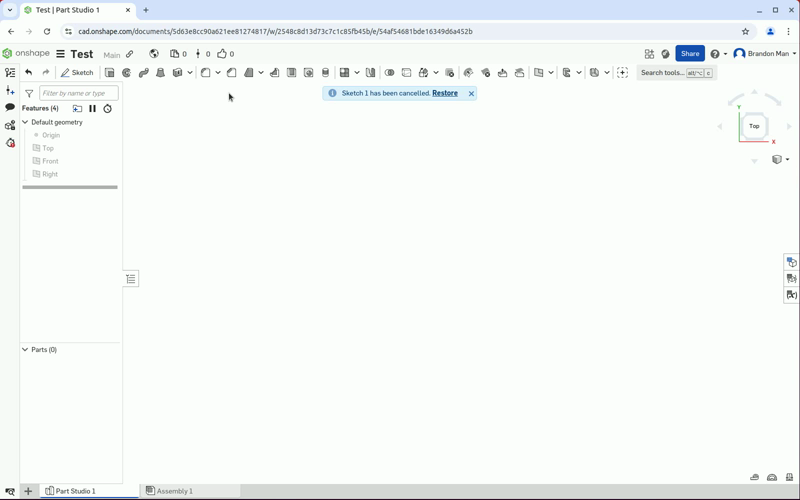
mouse_move(73, 352)
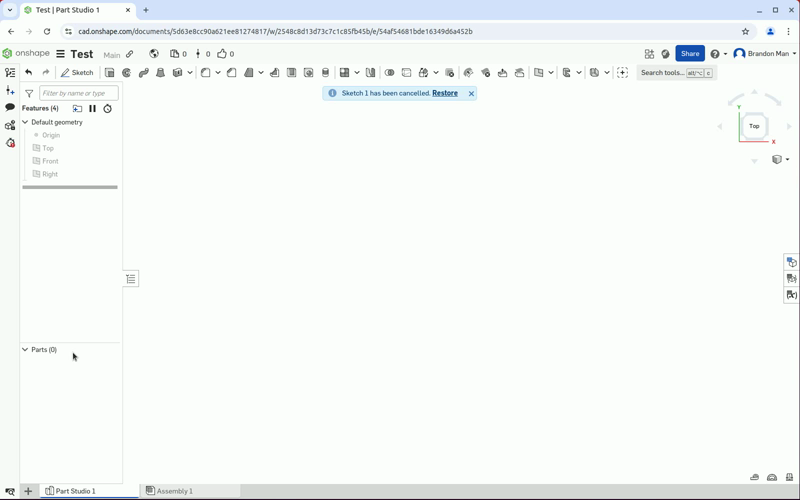
key(y)
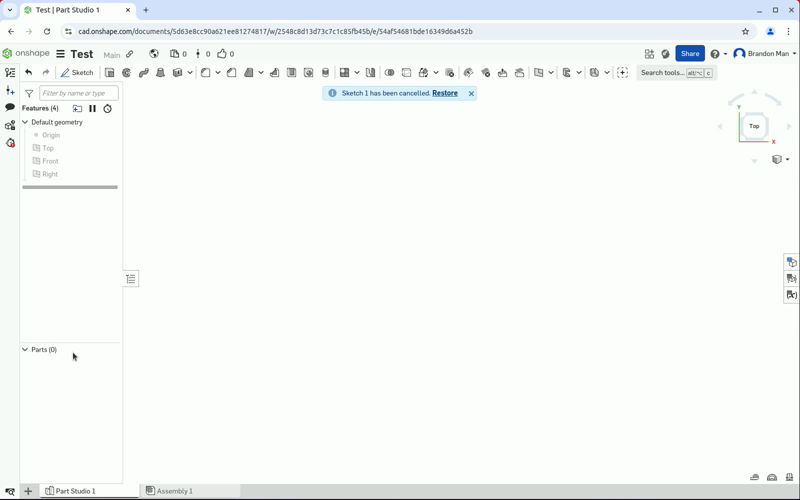
key(shift+p)
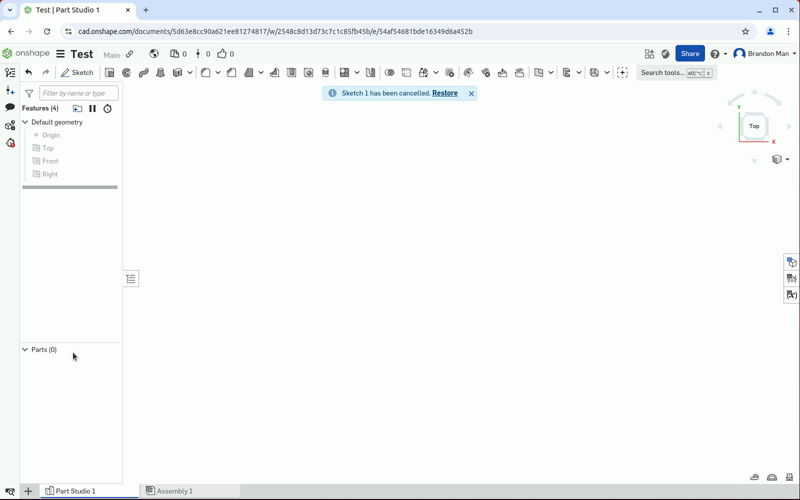
key(space)
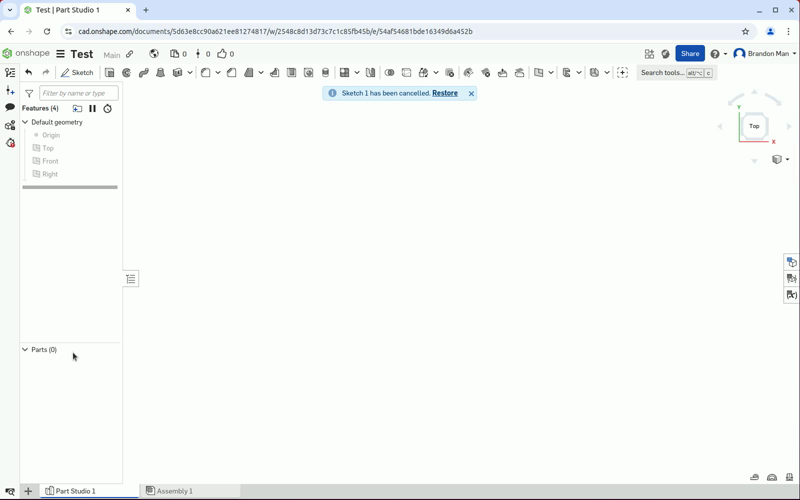
key_down(shift)
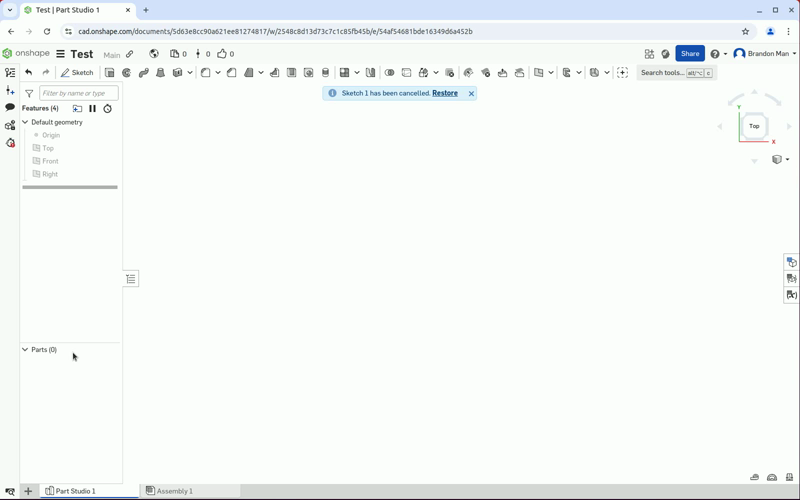
key(up)
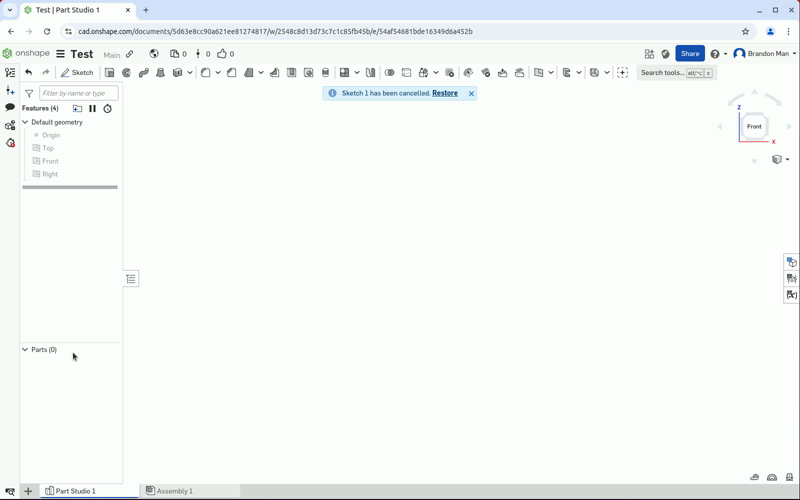
key_up(shift)
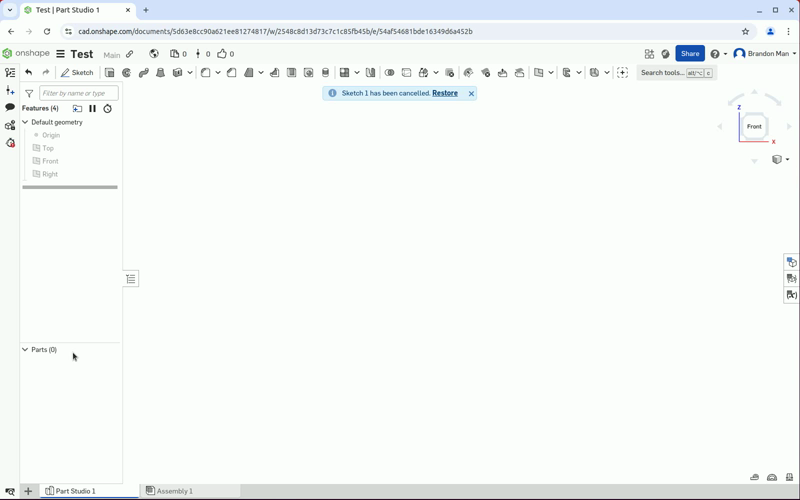
key(space)
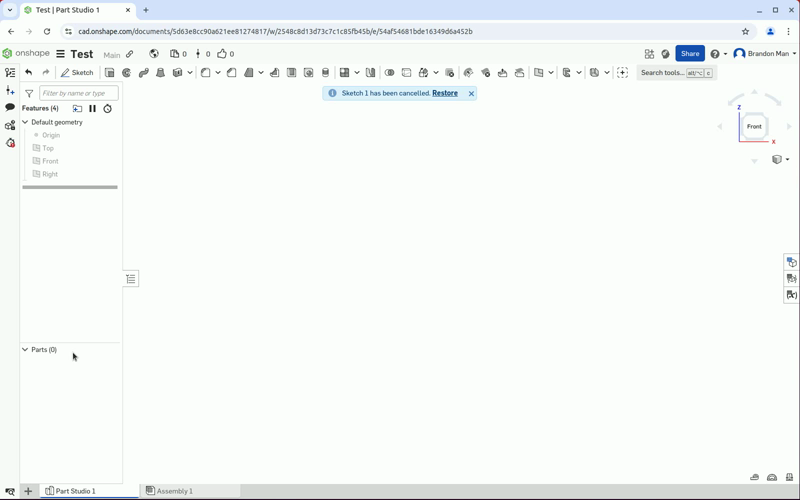
key_down(shift)
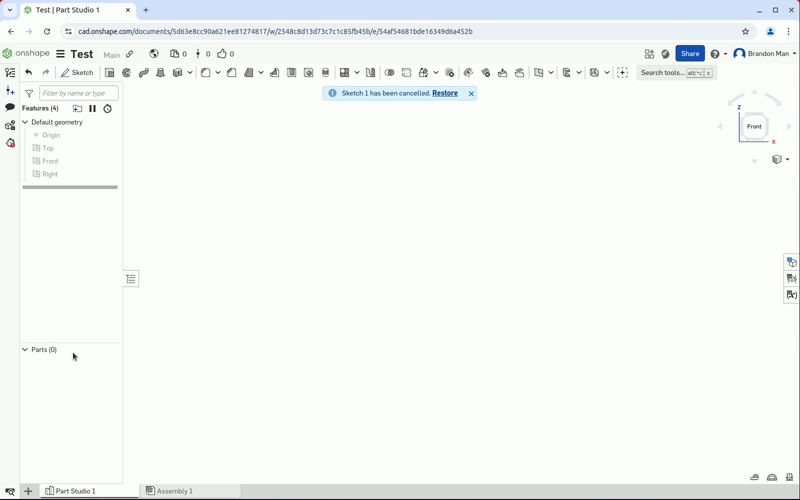
key(left)
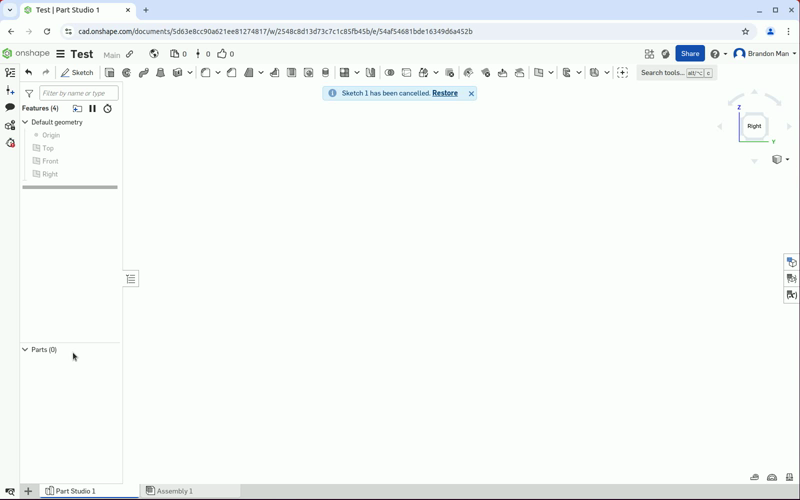
key_up(shift)
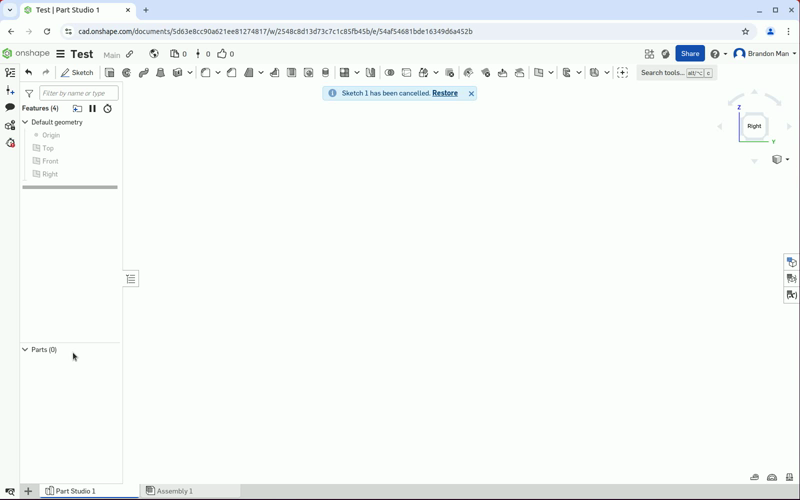
mouse_move(73, 352)
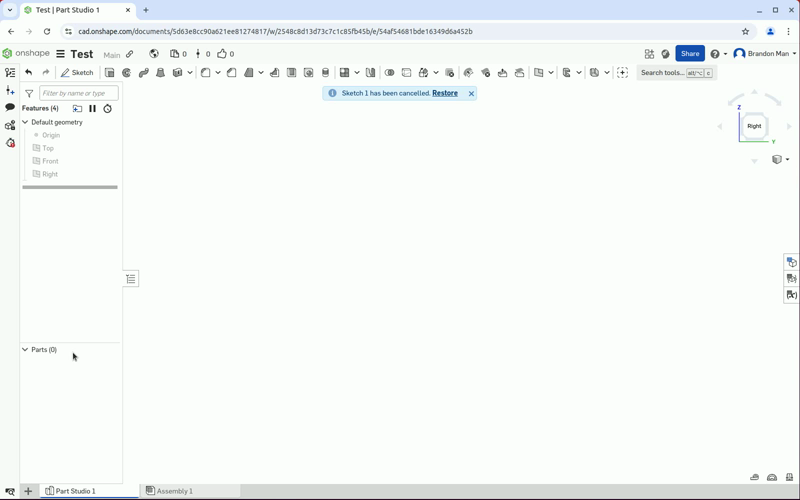
key(shift+y)
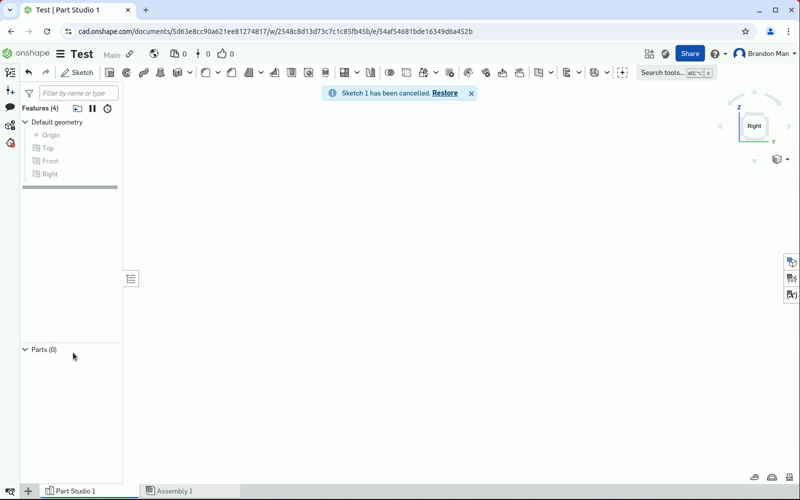
key(shift+s)
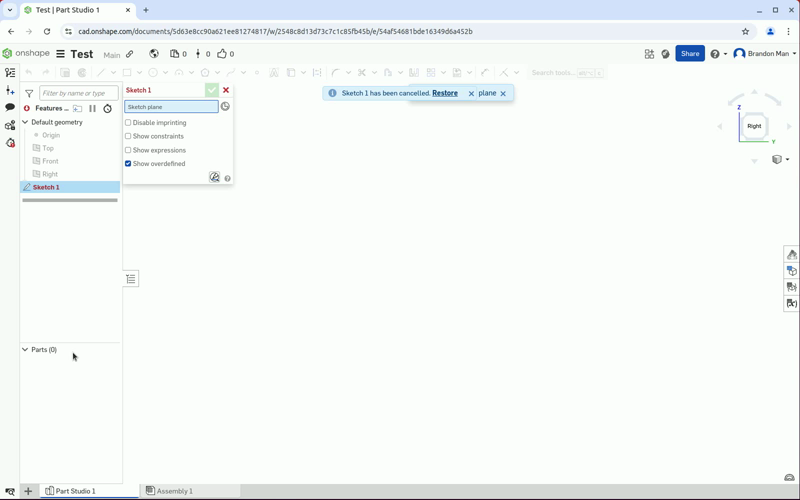
mouse_move(73, 176)
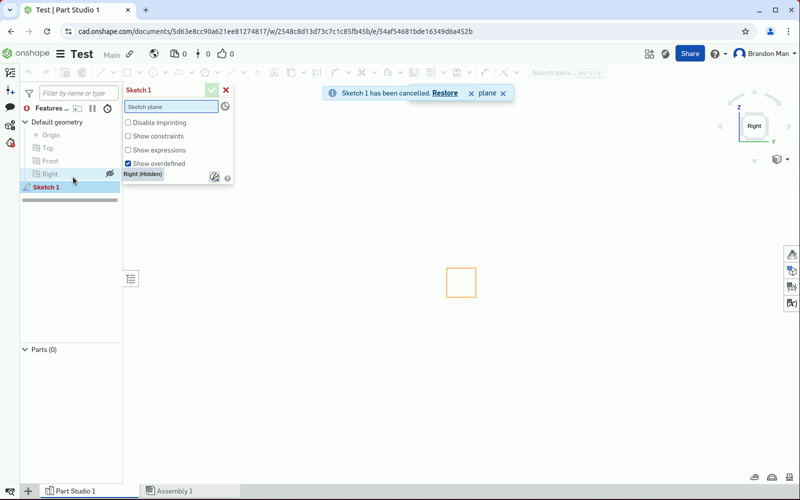
click(73, 176)
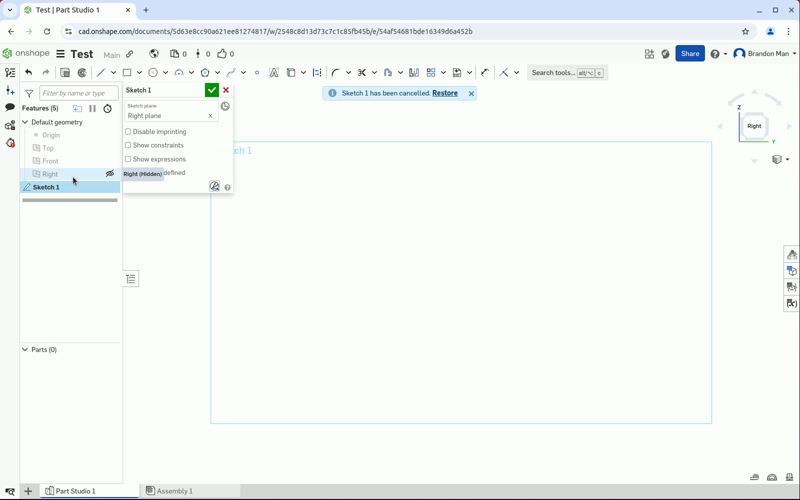
mouse_move(73, 352)
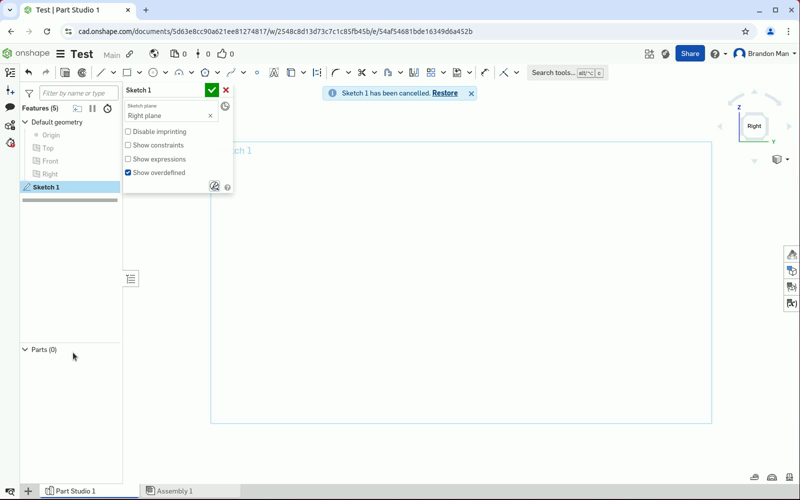
key(y)
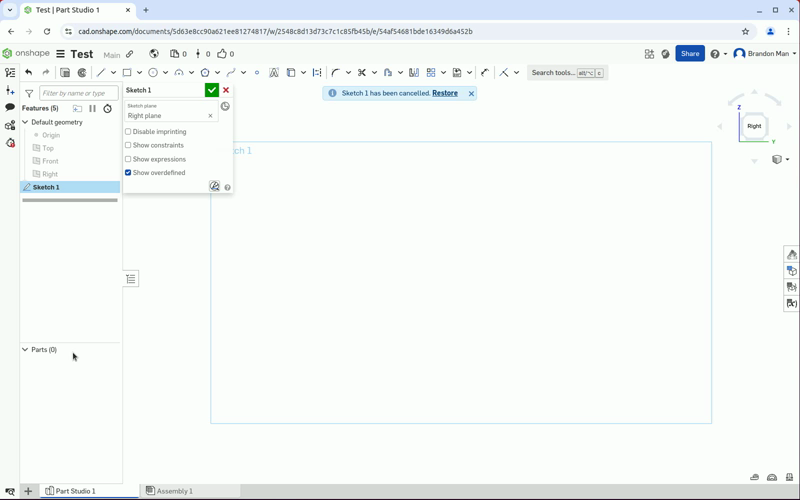
key(l)
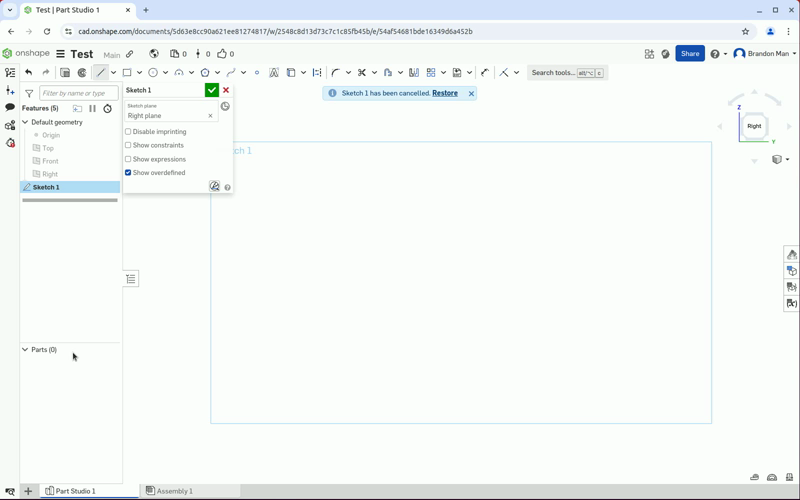
key_down(shift)
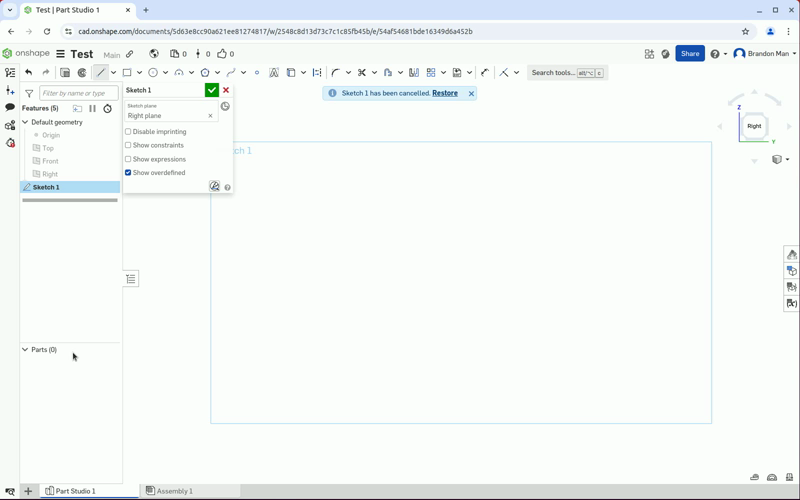
mouse_move(385, 282)
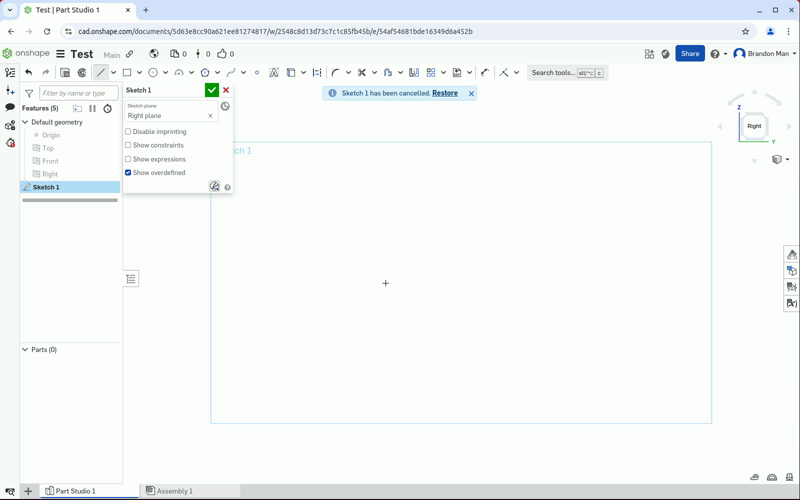
click(385, 282)
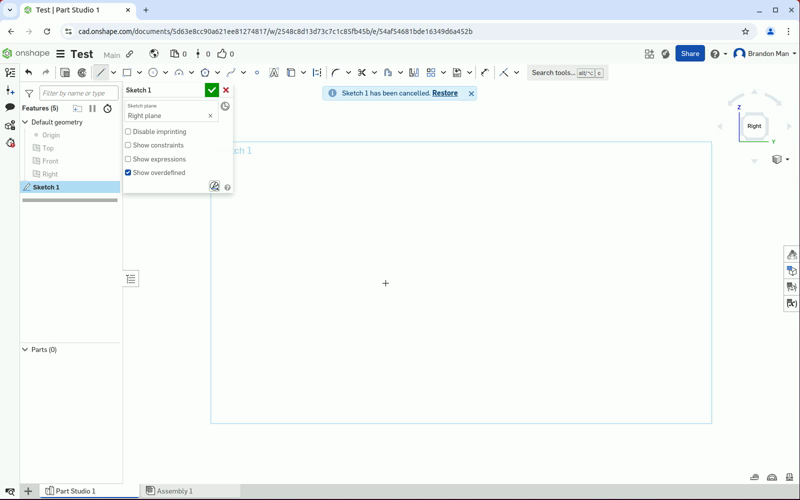
key_up(shift)
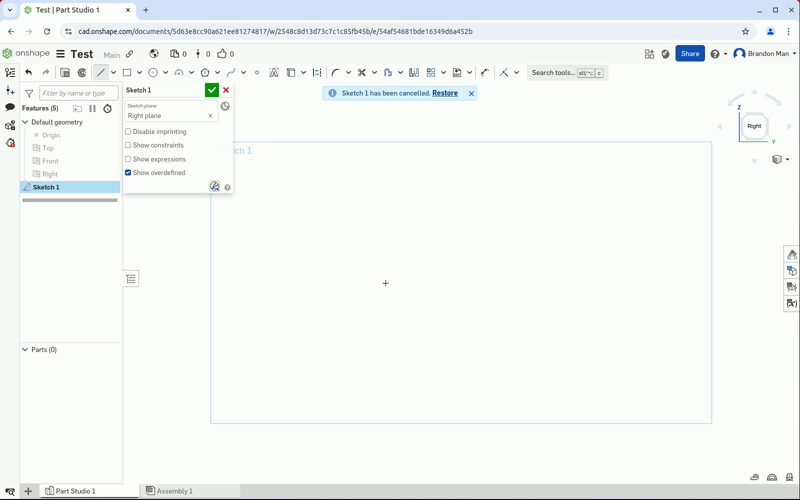
key_down(shift)
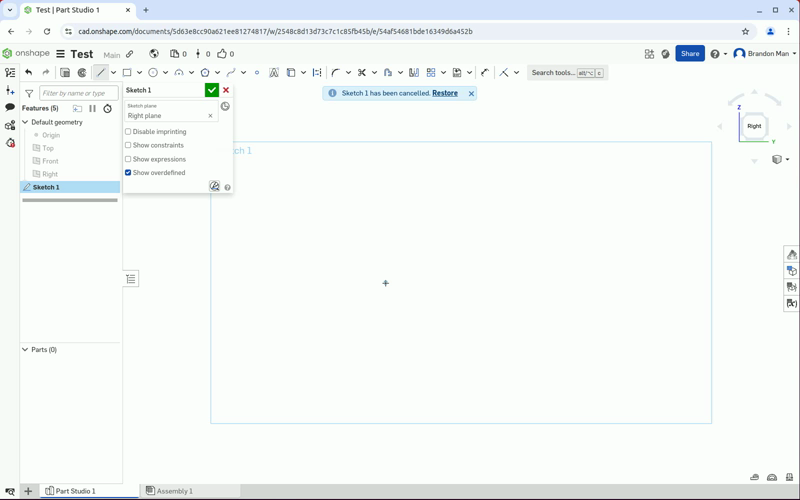
mouse_move(461, 282)
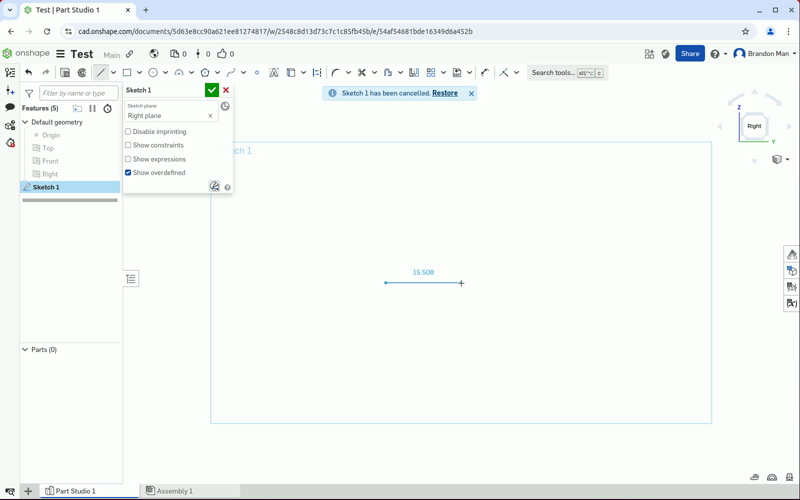
click(461, 282)
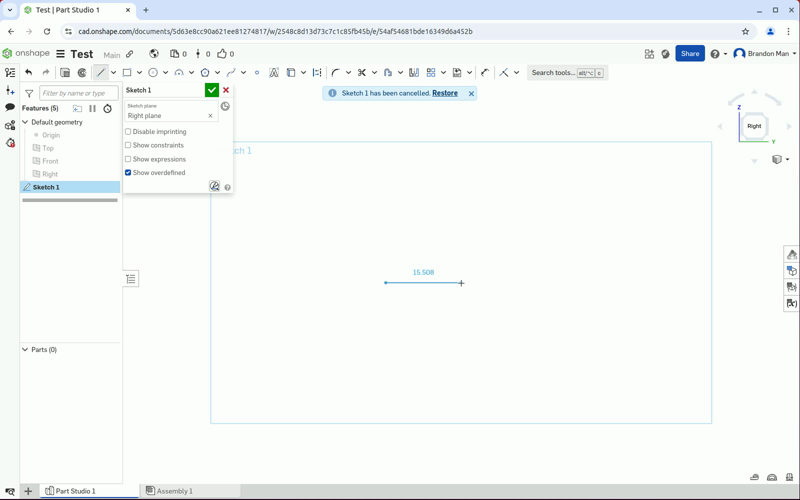
key_up(shift)
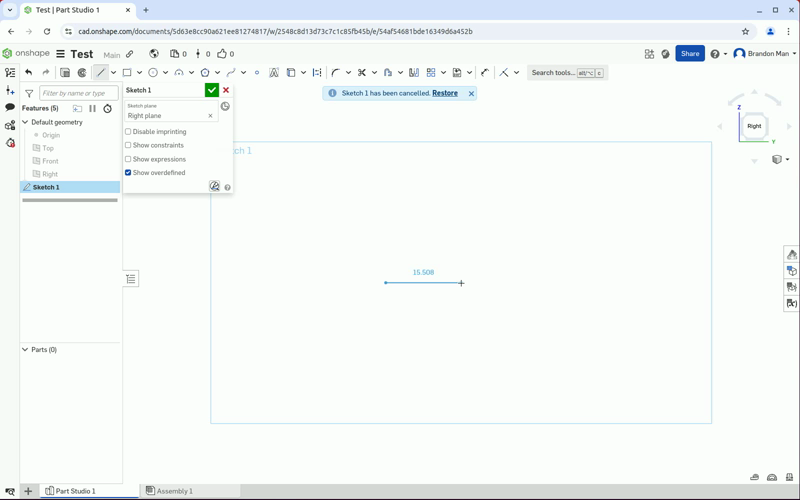
key_down(shift)
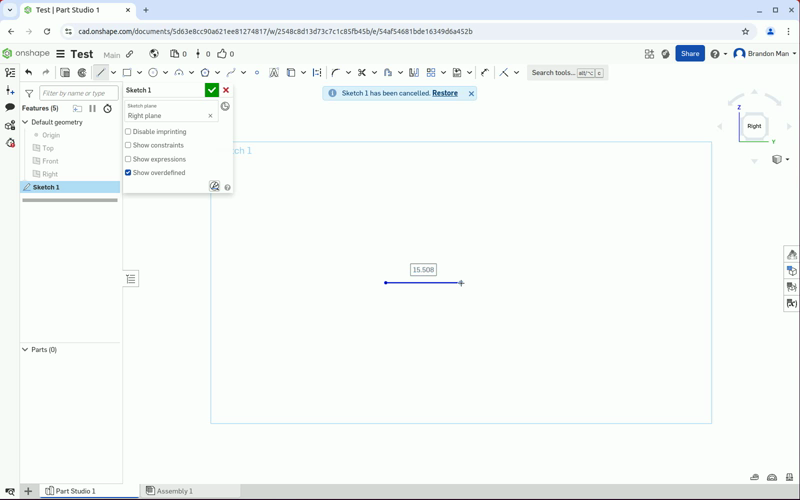
mouse_move(461, 207)
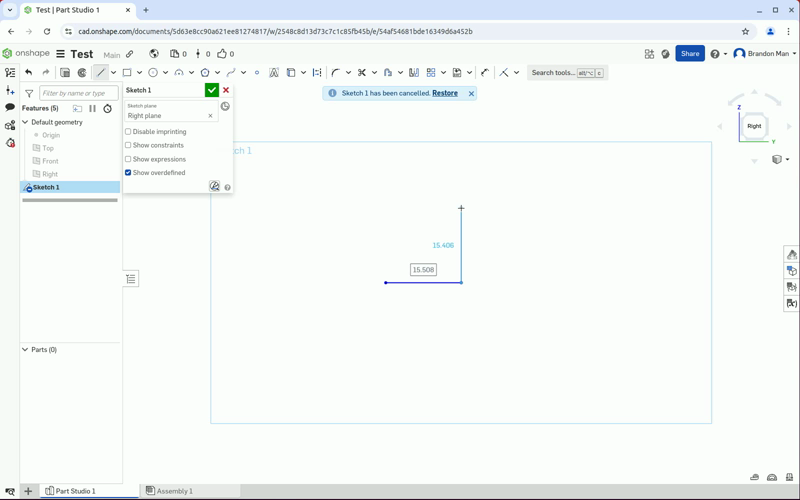
click(461, 207)
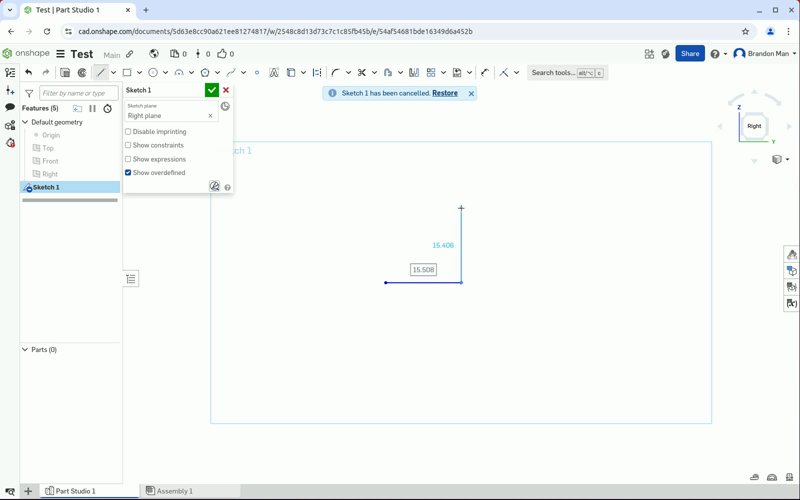
key_up(shift)
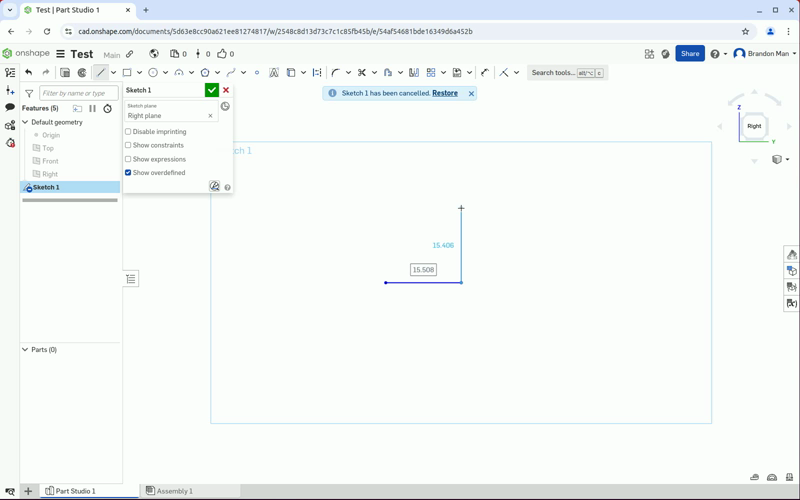
key_down(shift)
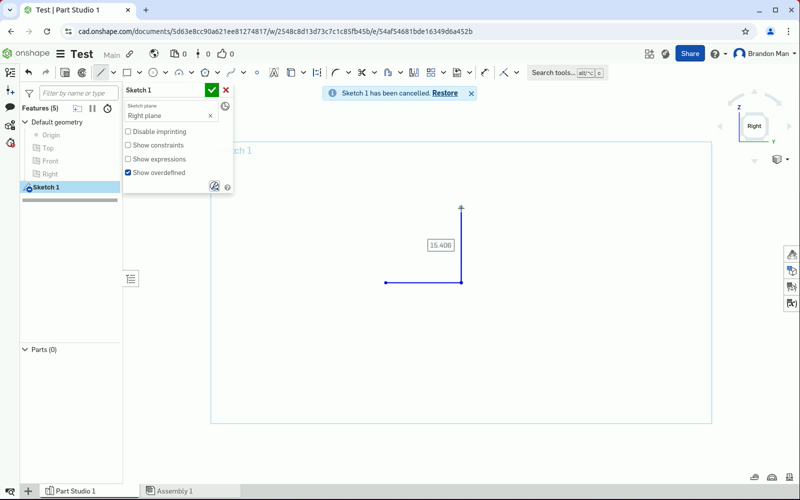
mouse_move(385, 282)
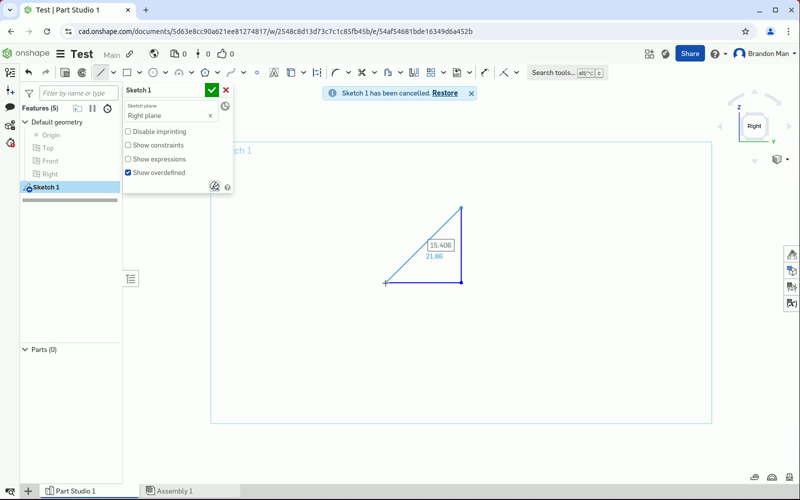
key_up(shift)
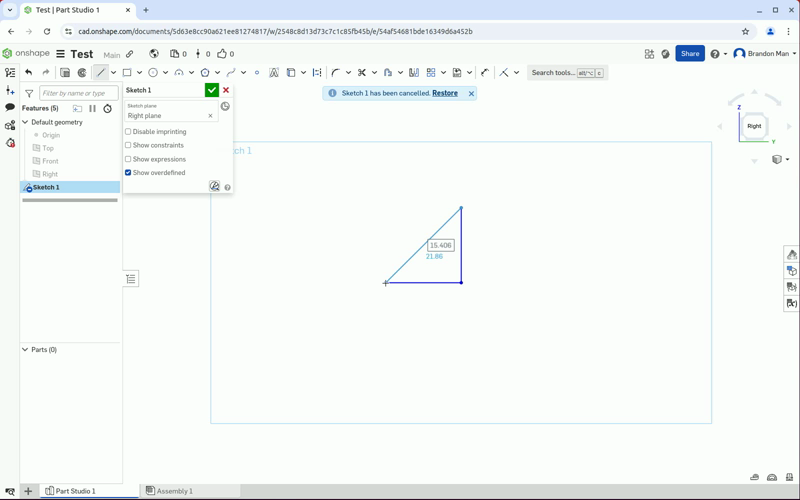
click(385, 282)
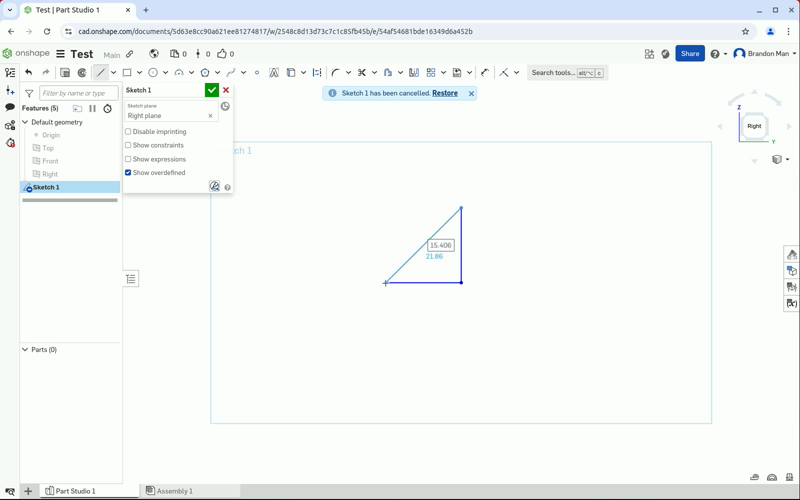
key(esc)
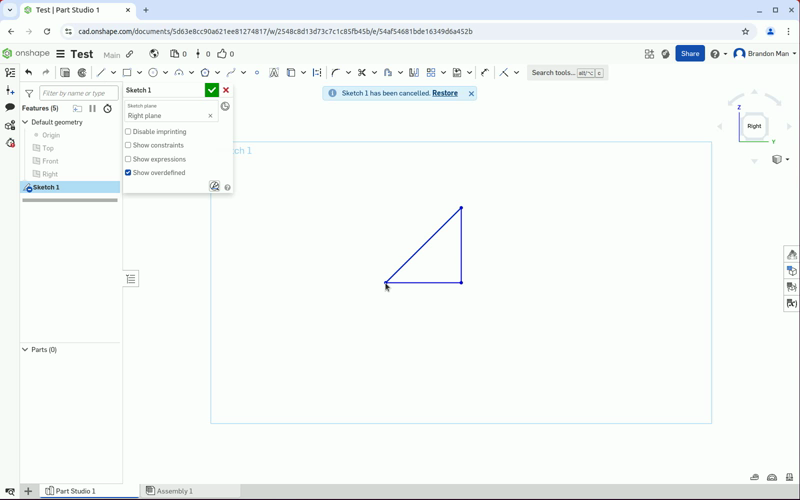
mouse_move(415, 274)
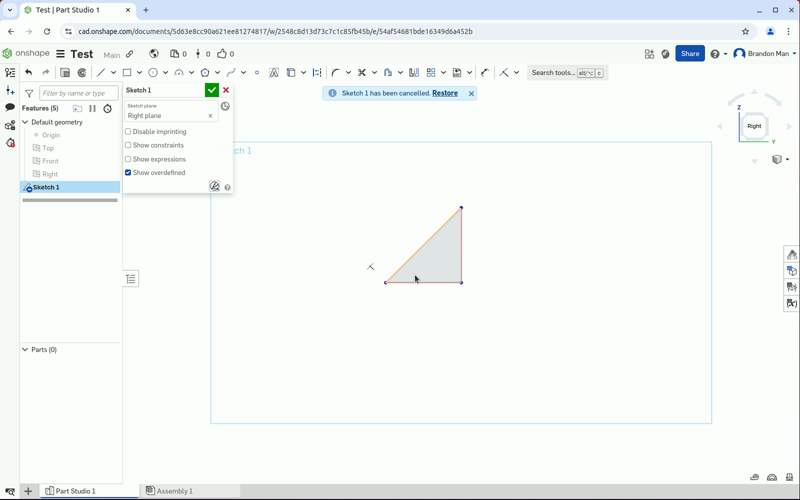
click(415, 274)
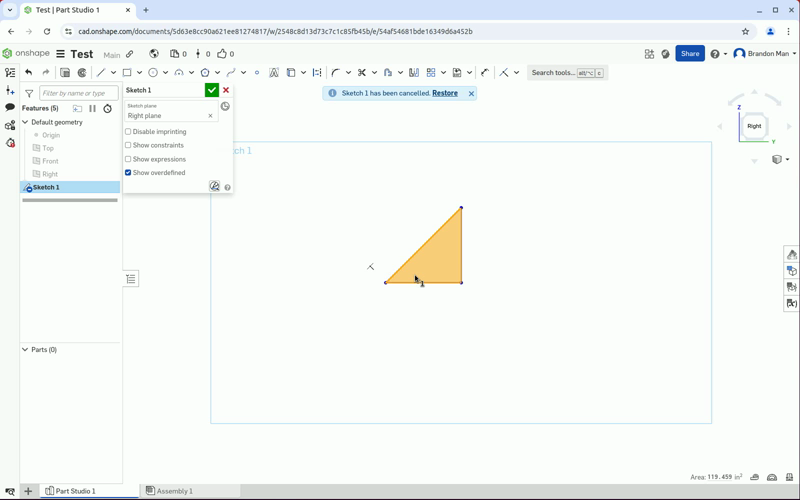
mouse_move(73, 352)
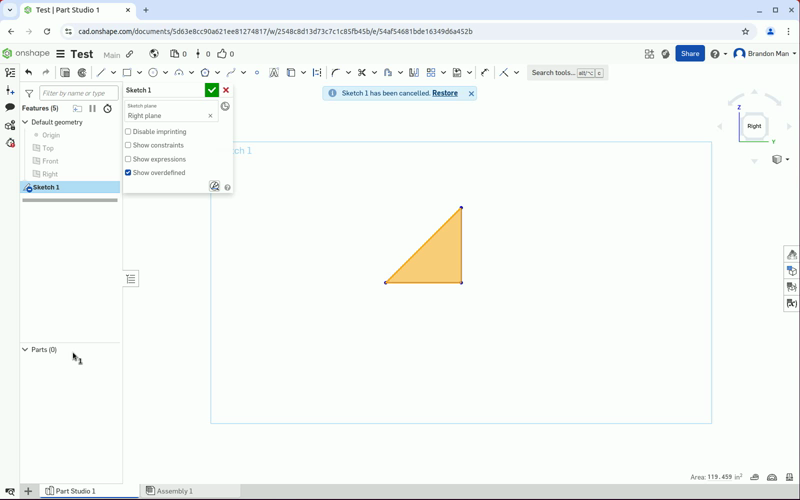
key(shift+y)
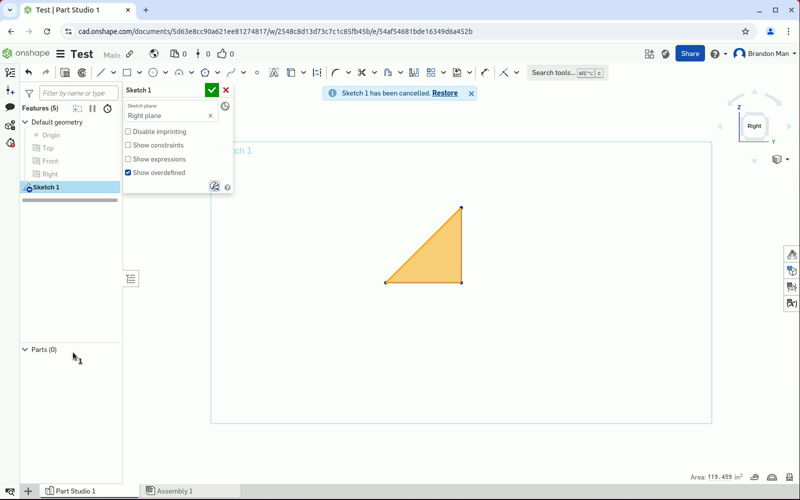
key(shift+e)
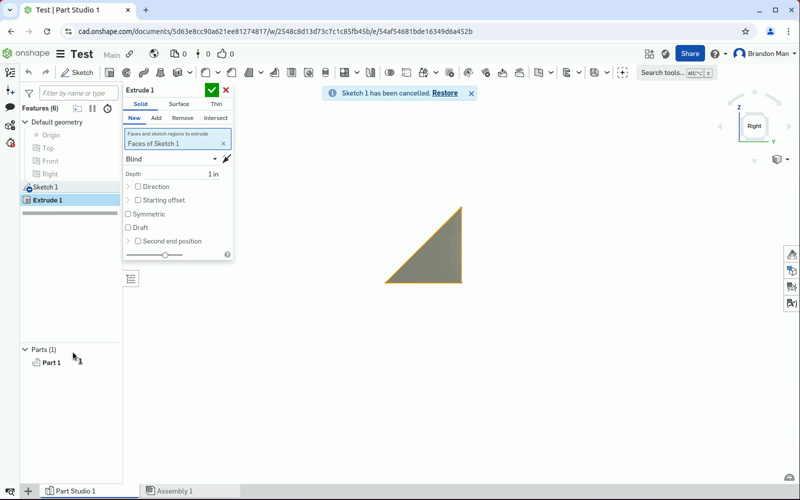
mouse_move(143, 106)
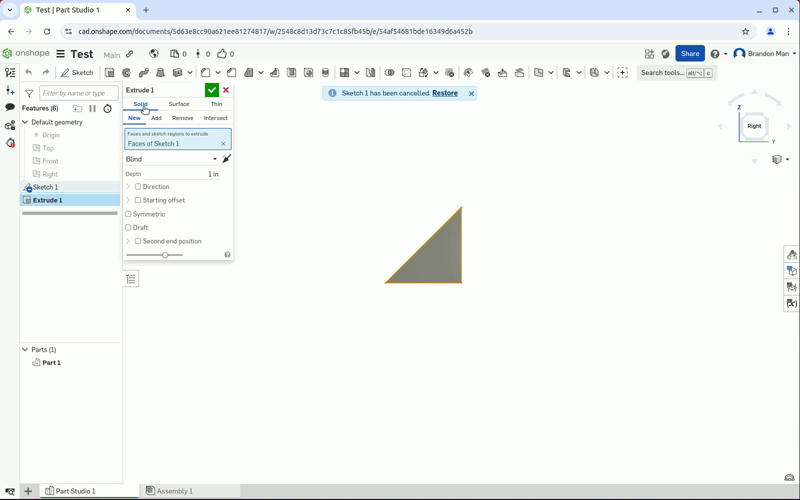
click(143, 106)
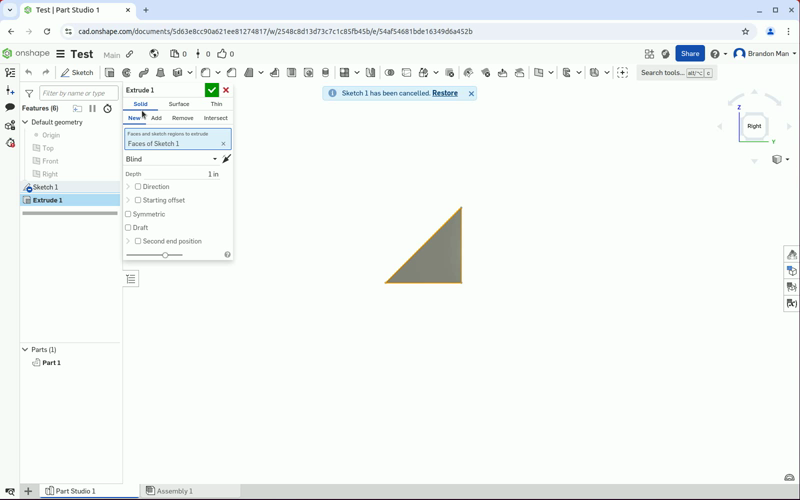
mouse_move(137, 120)
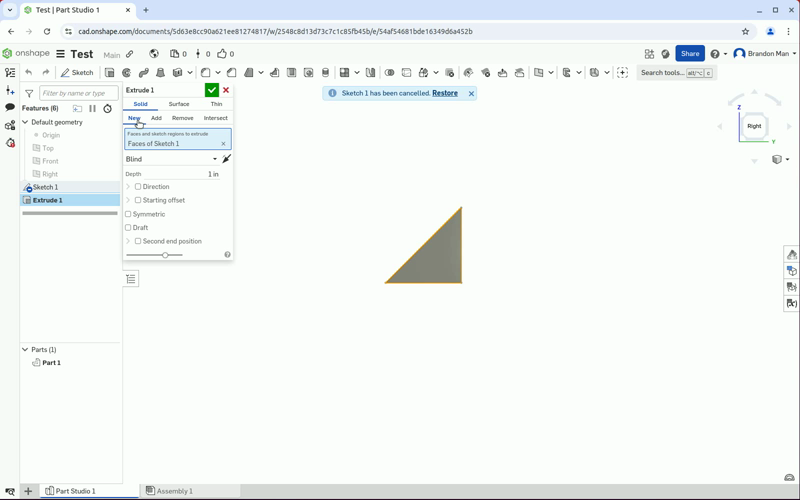
click(137, 120)
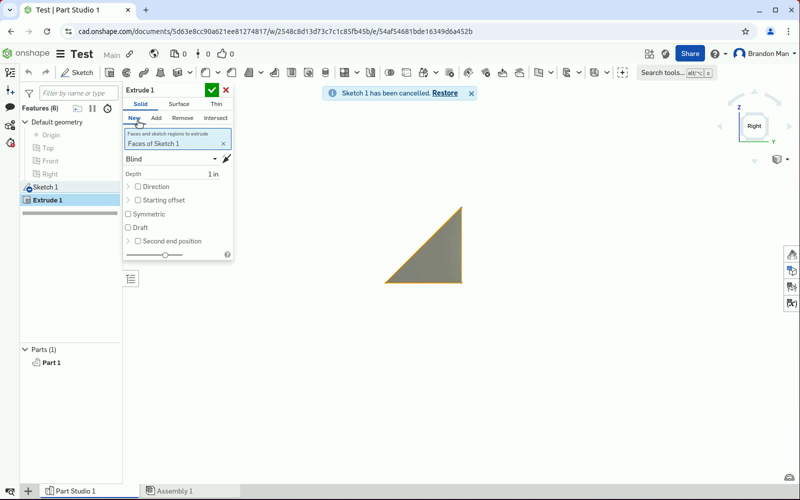
key(tab, 4)
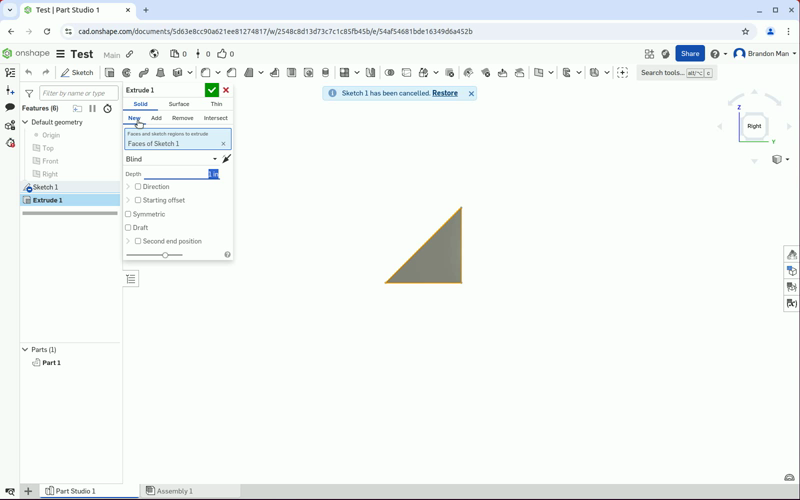
text(23.108)
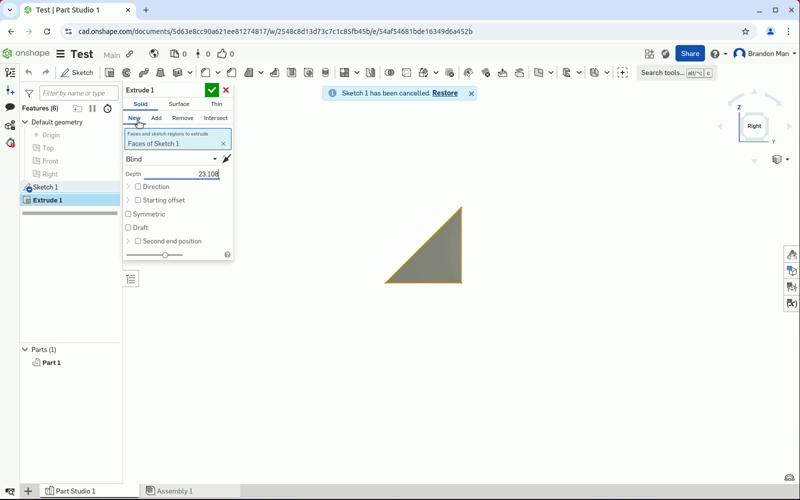
key(enter)
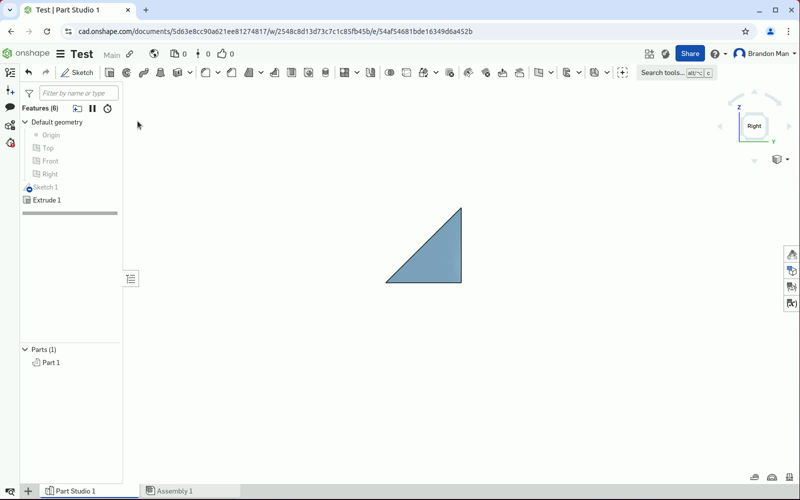
key(shift+h)
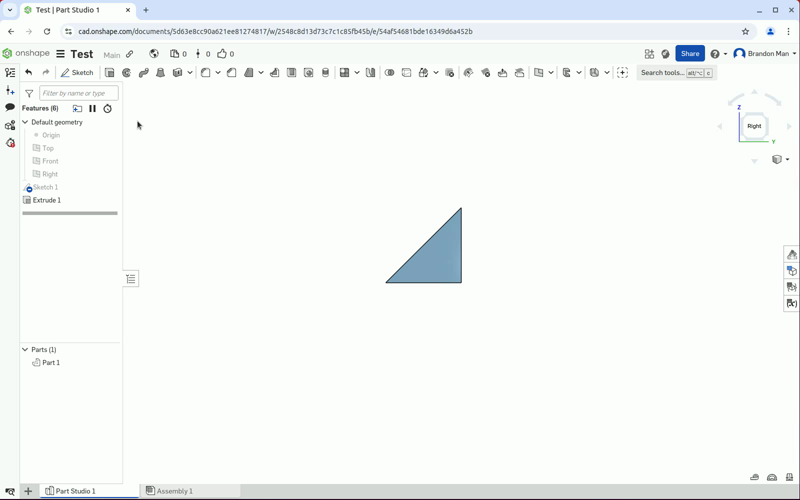
key(shift+h)
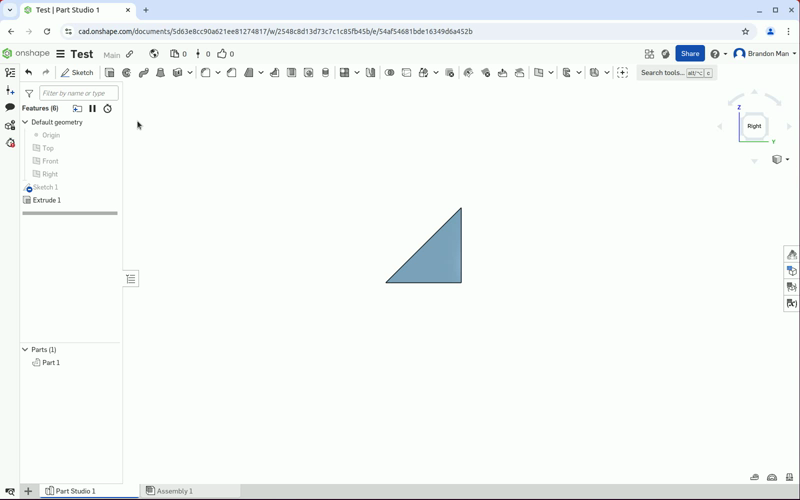
mouse_move(73, 189)
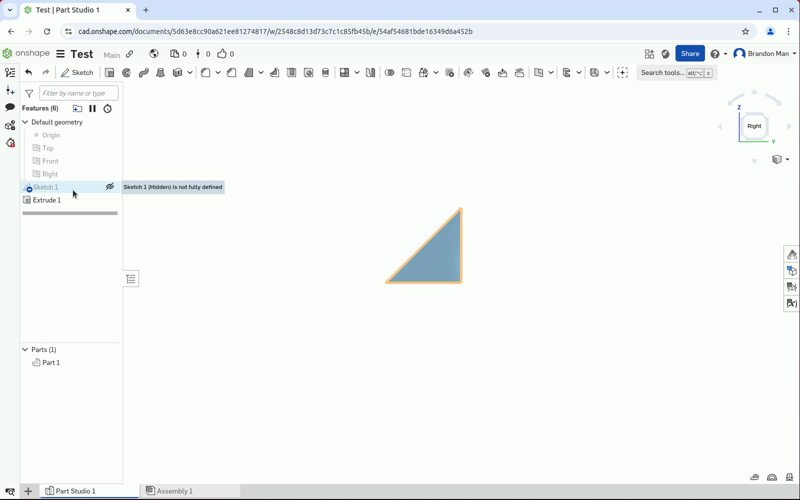
click(73, 189)
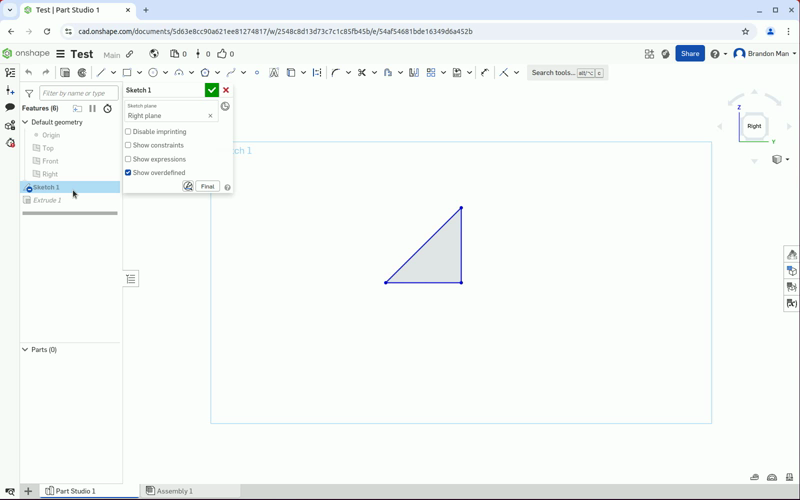
mouse_move(229, 92)
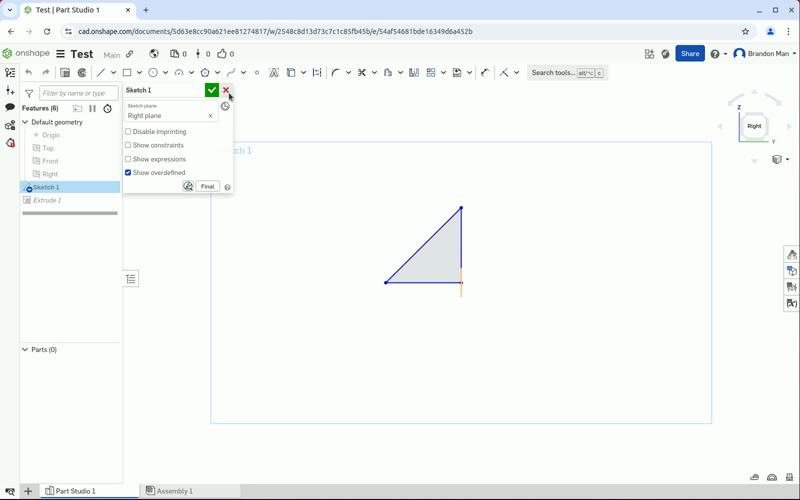
click(229, 92)
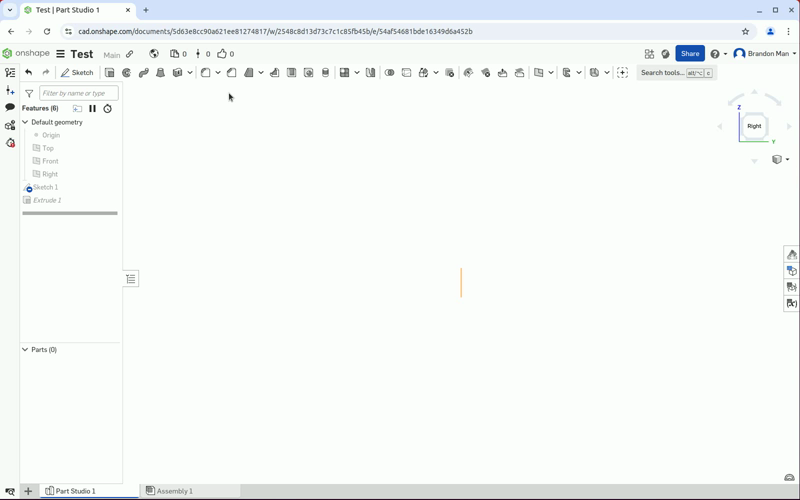
mouse_move(73, 352)
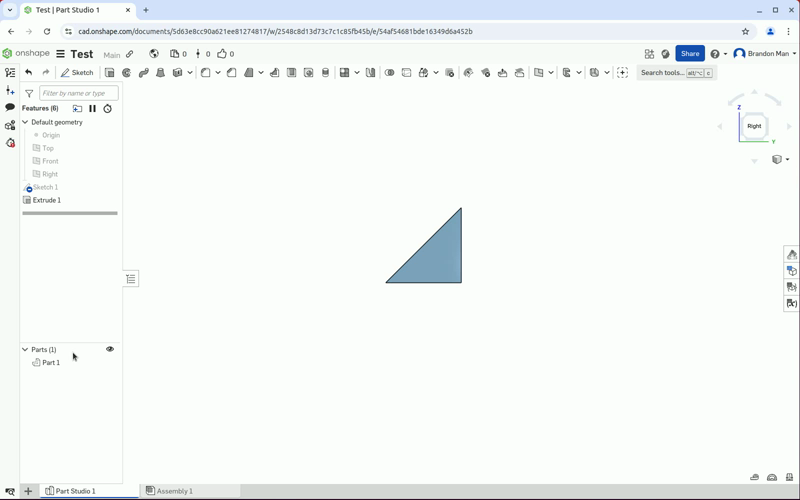
key(y)
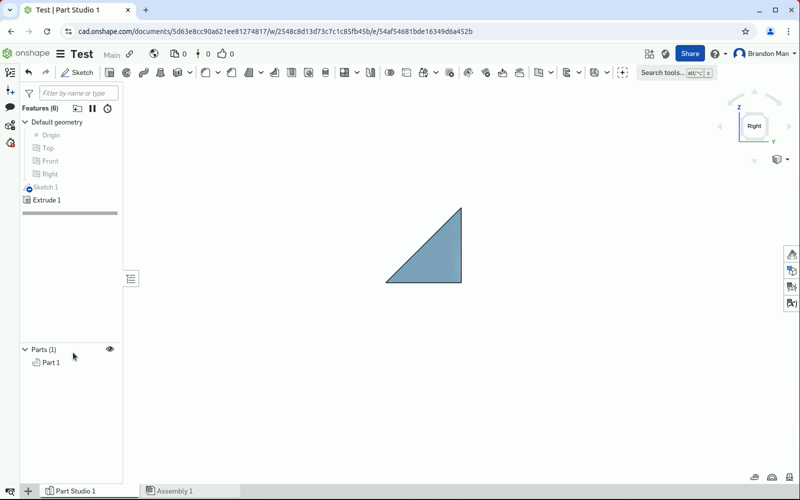
key(shift+p)
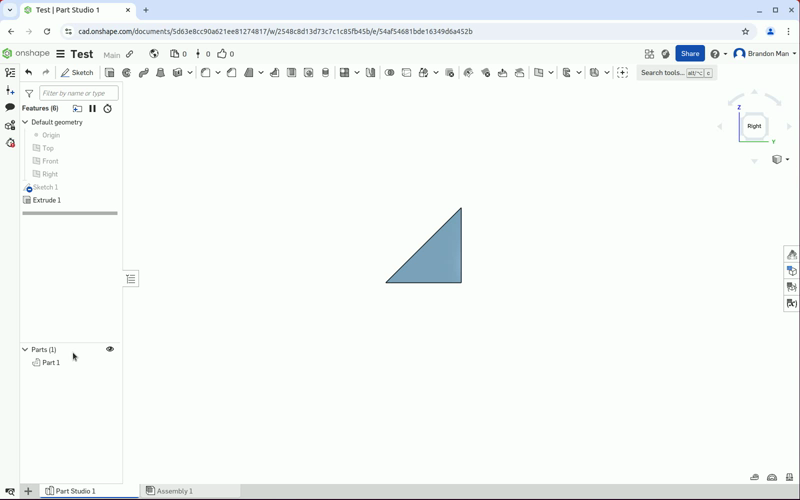
key(space)
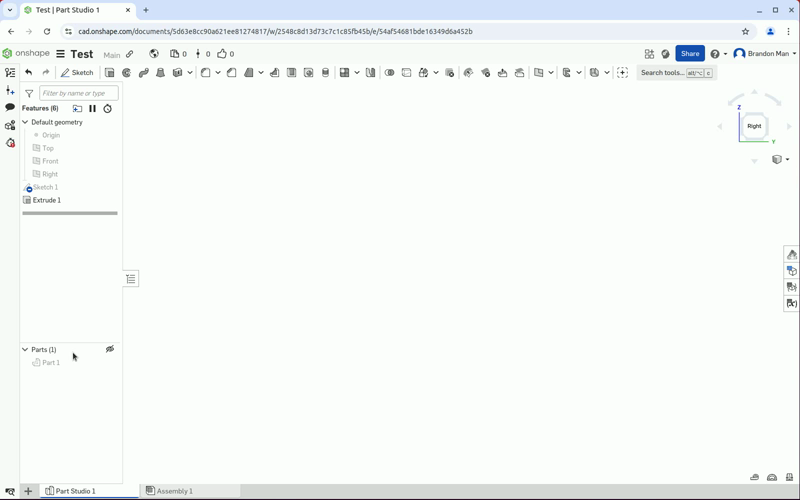
key_down(shift)
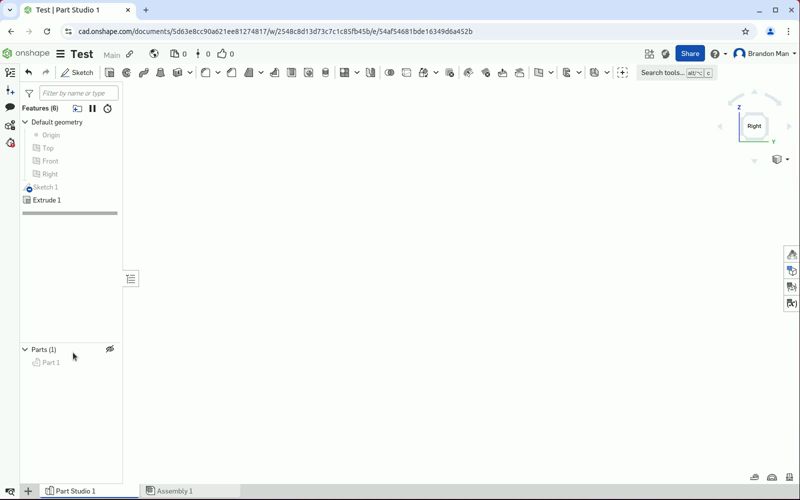
key(right)
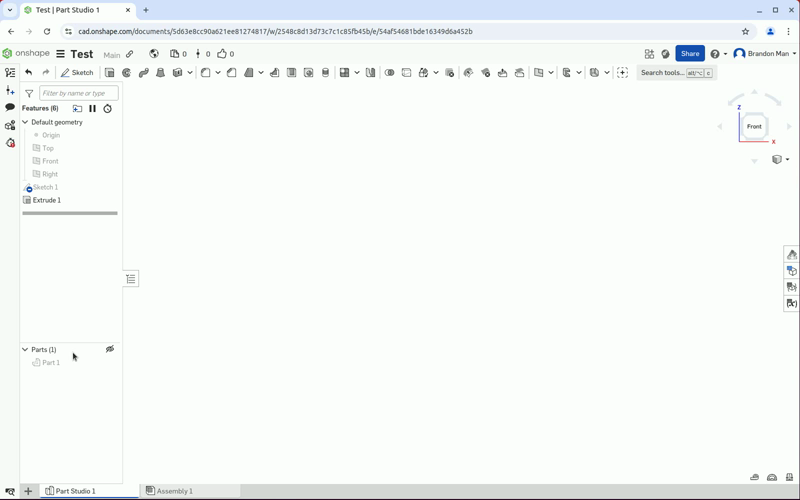
key_up(shift)
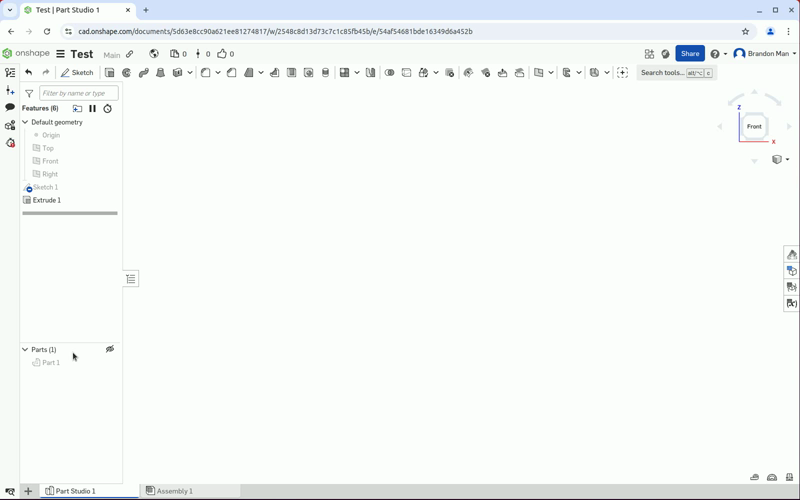
key(space)
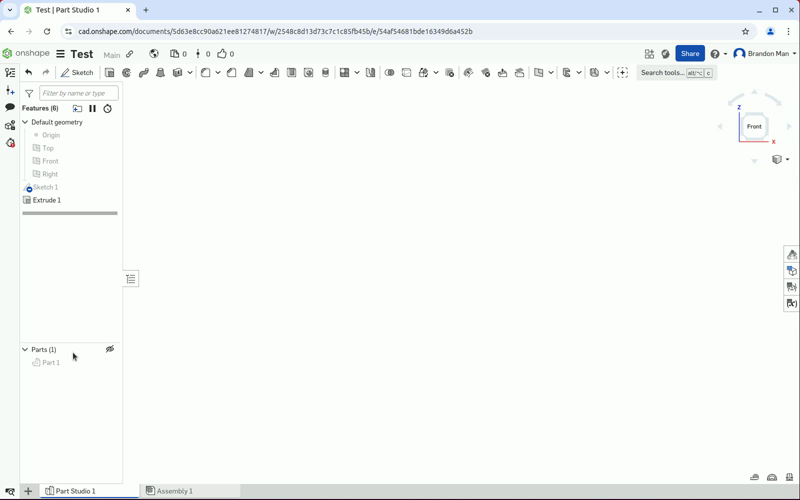
key_down(shift)
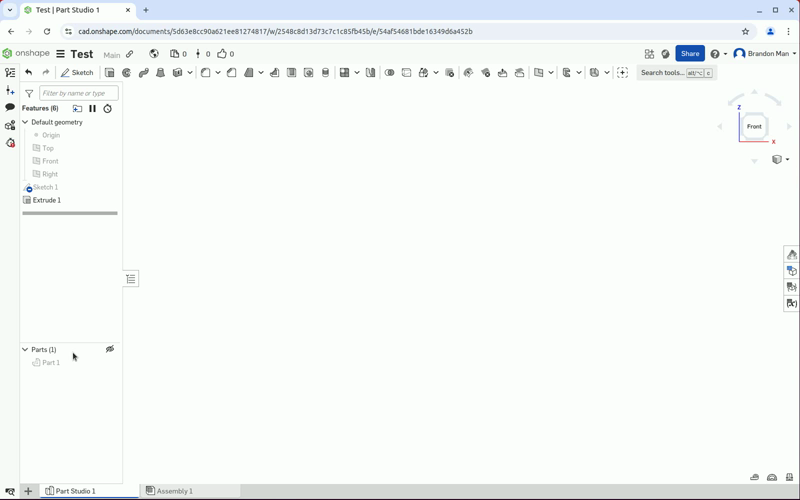
key(down)
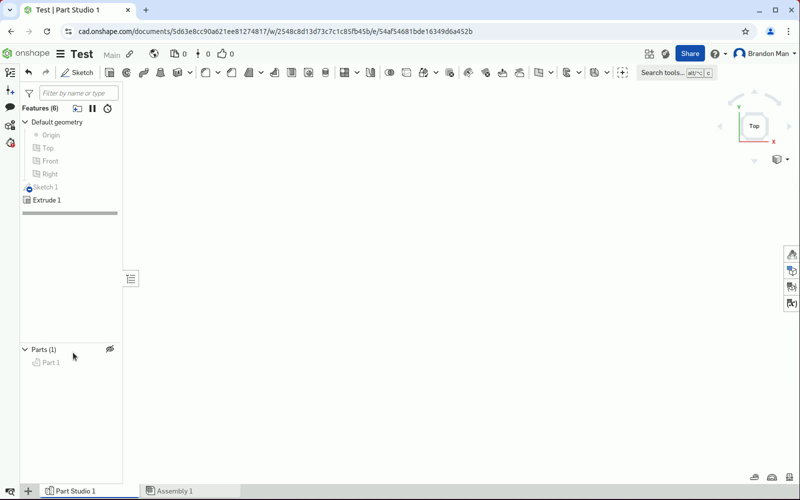
key_up(shift)
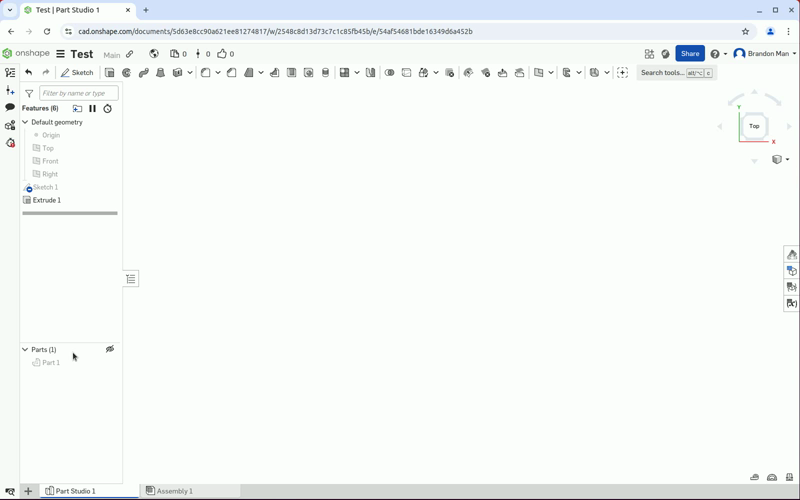
mouse_move(73, 352)
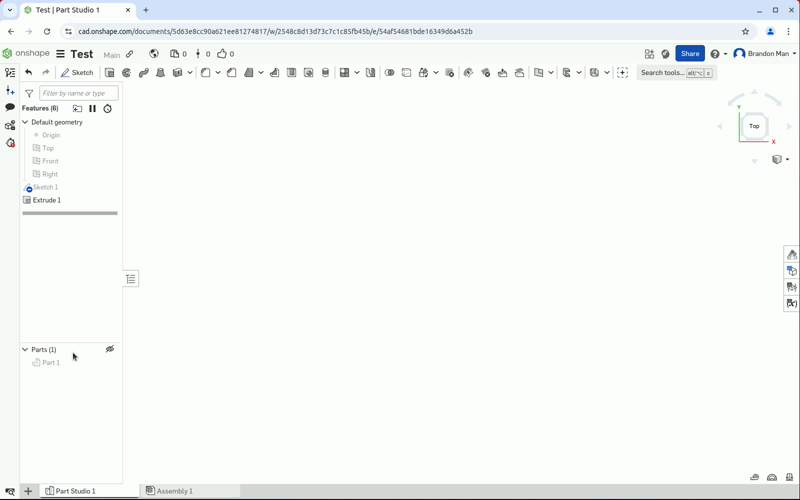
key(shift+y)
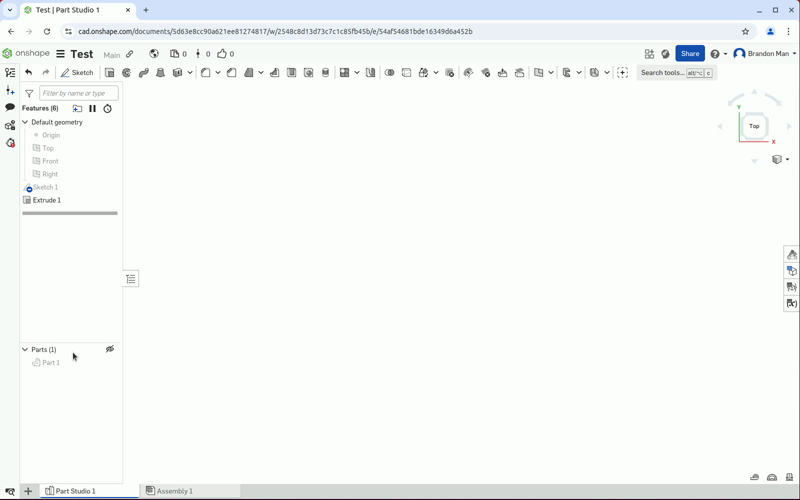
key(shift+s)
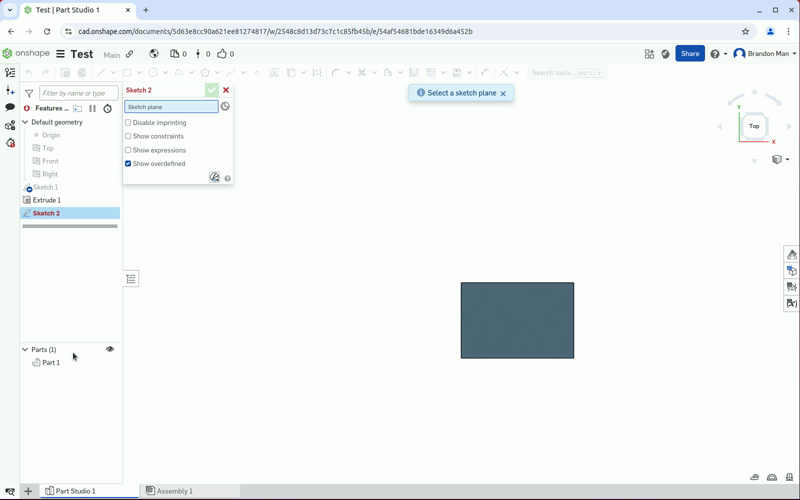
mouse_move(73, 150)
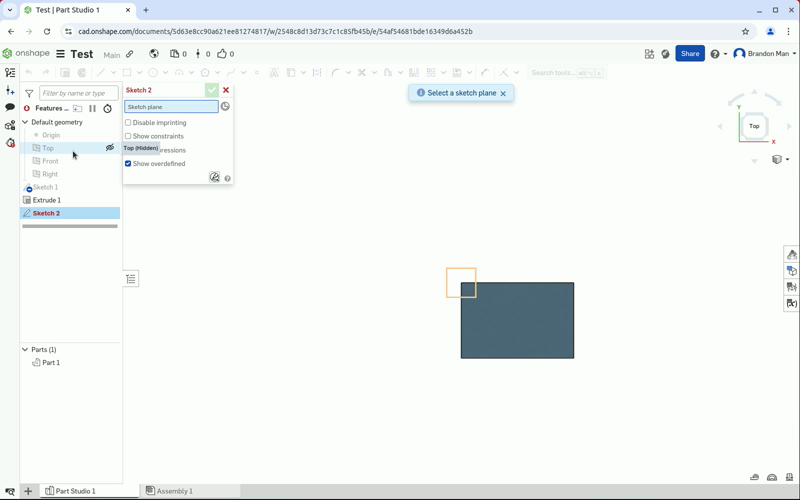
click(73, 150)
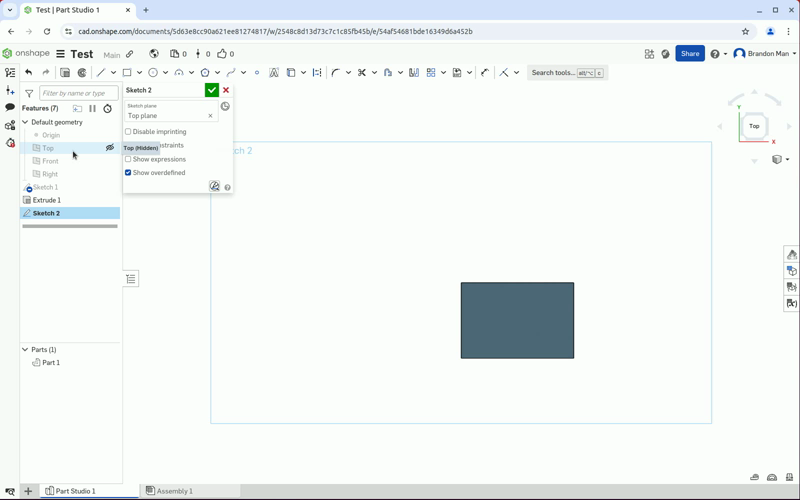
mouse_move(73, 352)
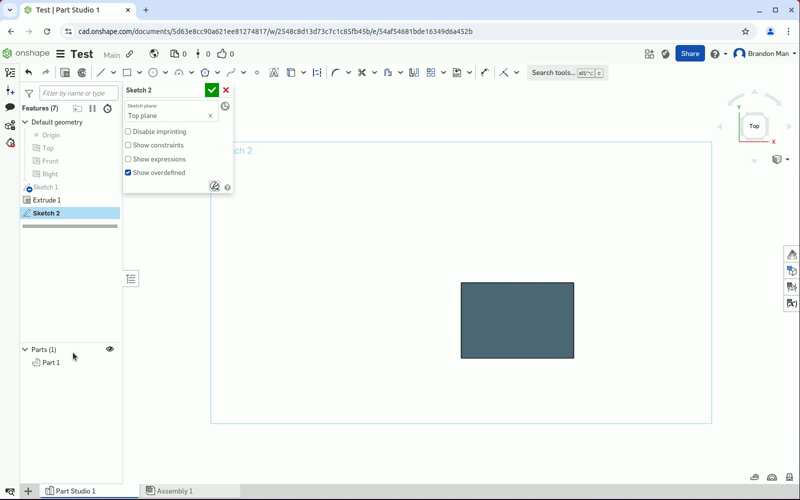
key(y)
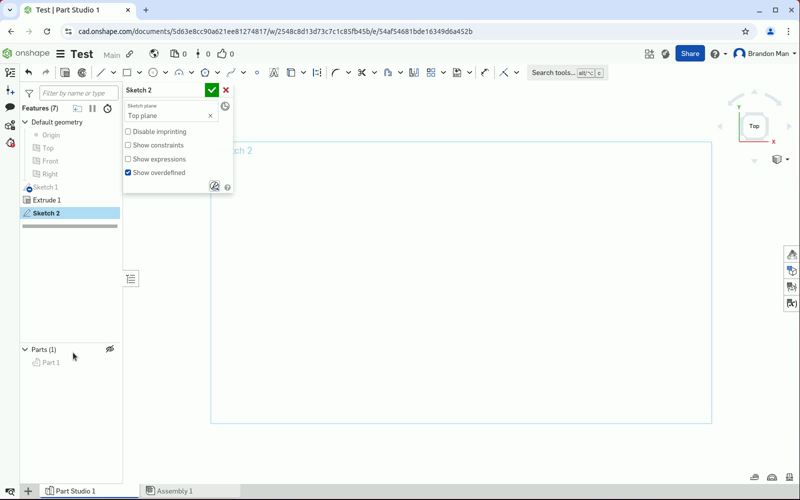
key(l)
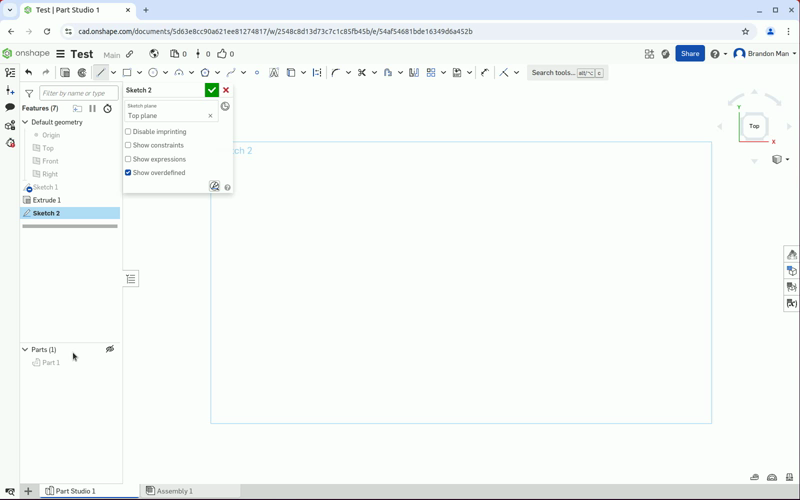
key_down(shift)
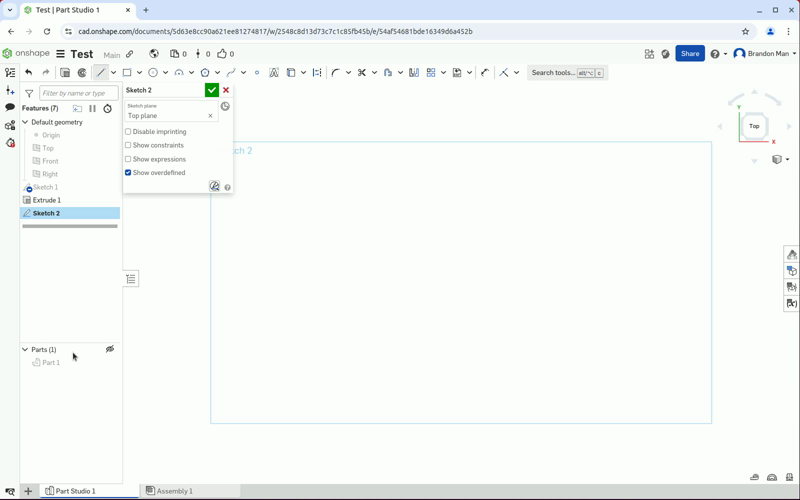
mouse_move(479, 357)
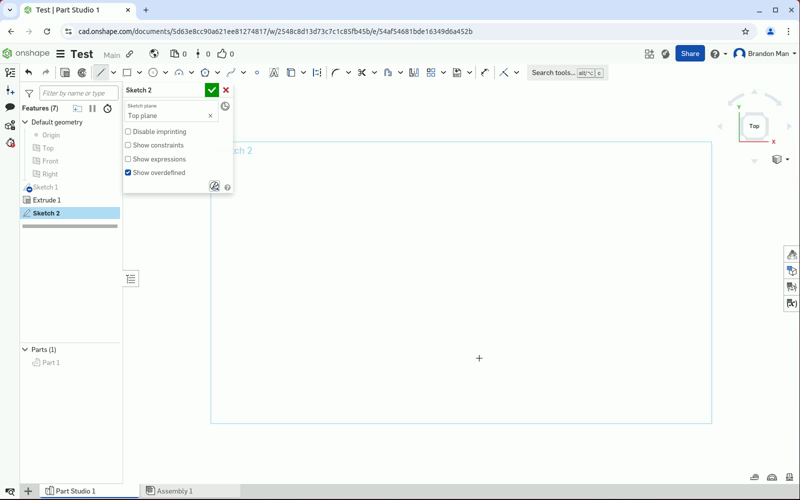
click(479, 357)
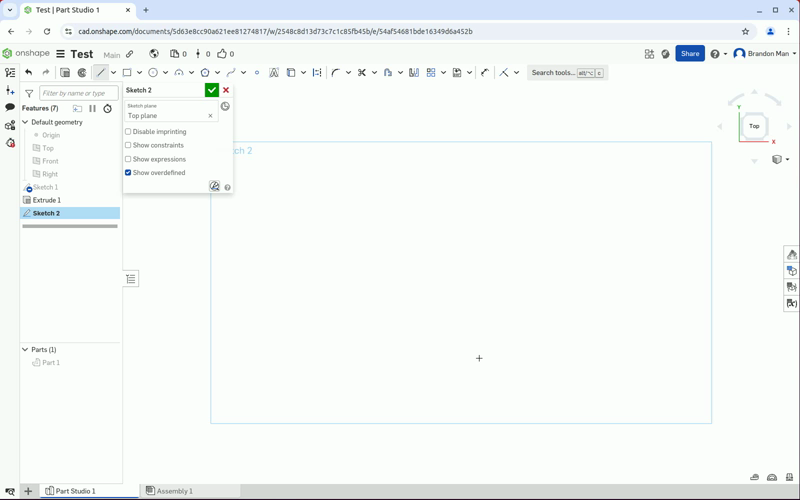
key_up(shift)
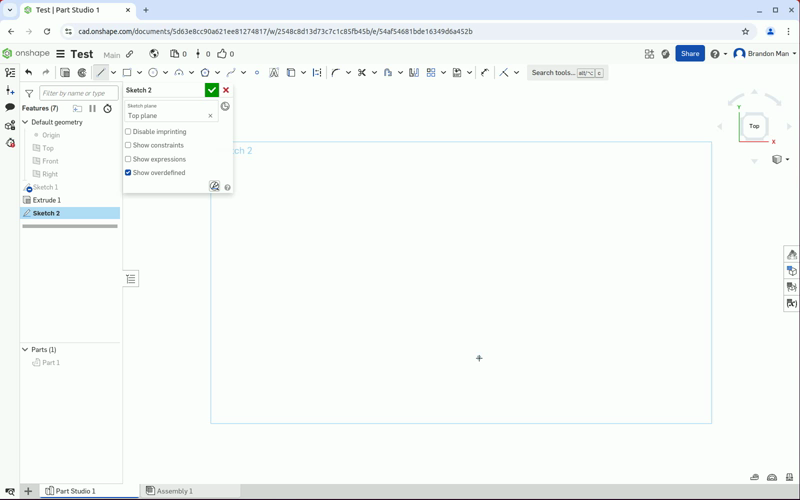
key_down(shift)
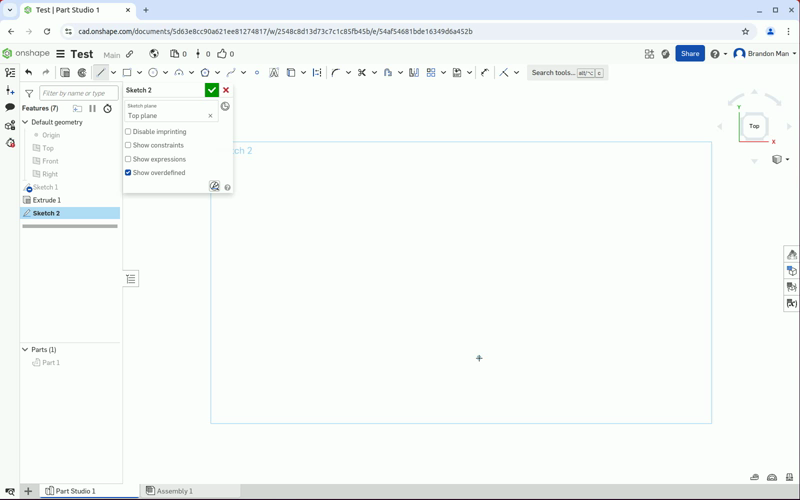
mouse_move(555, 357)
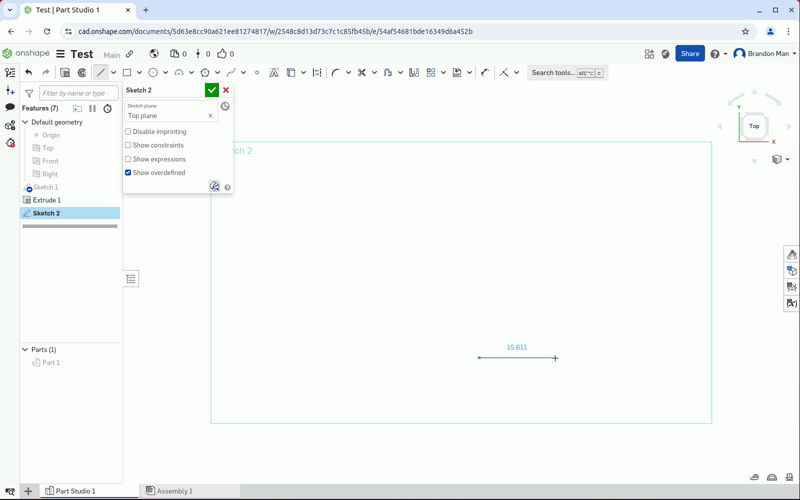
click(555, 357)
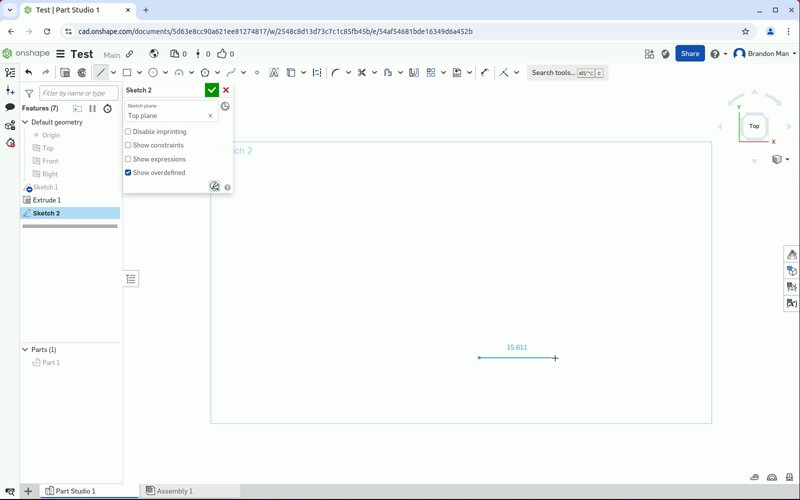
key_up(shift)
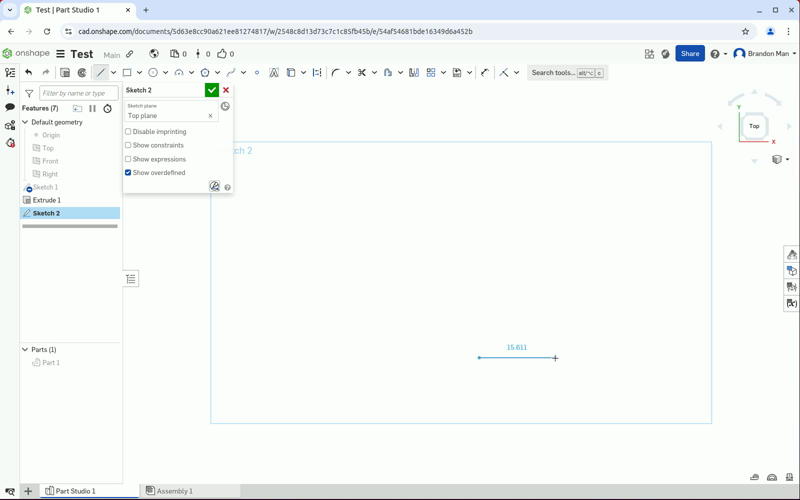
key_down(shift)
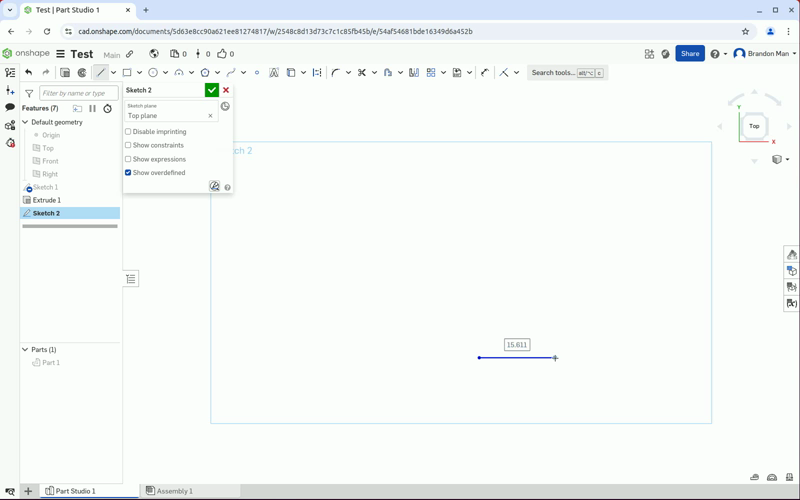
mouse_move(585, 357)
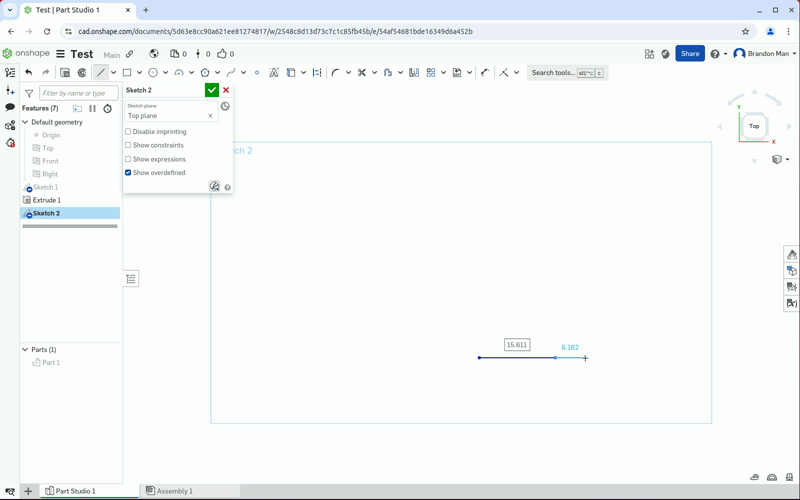
mouse_move(555, 319)
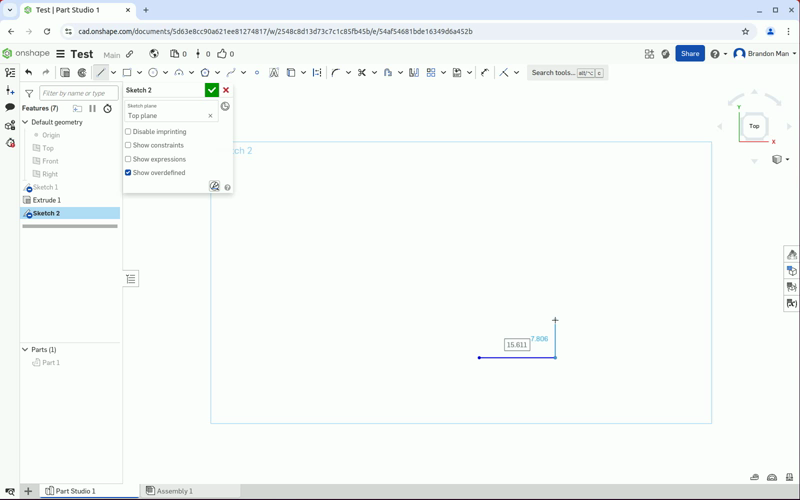
click(555, 319)
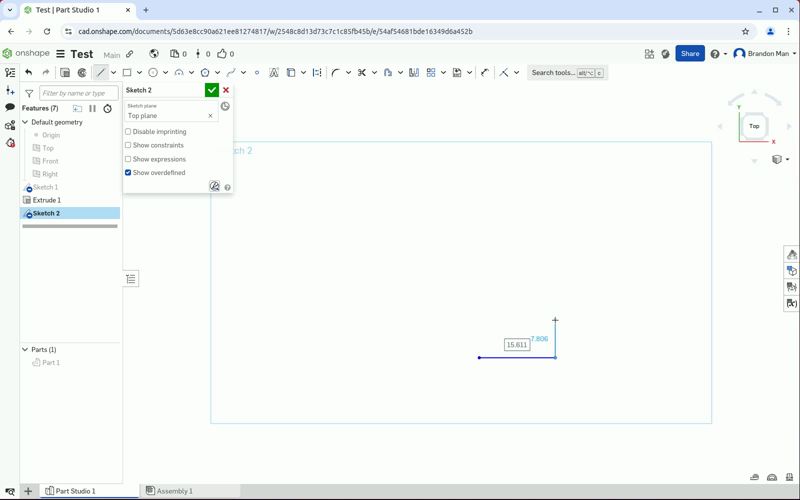
key_up(shift)
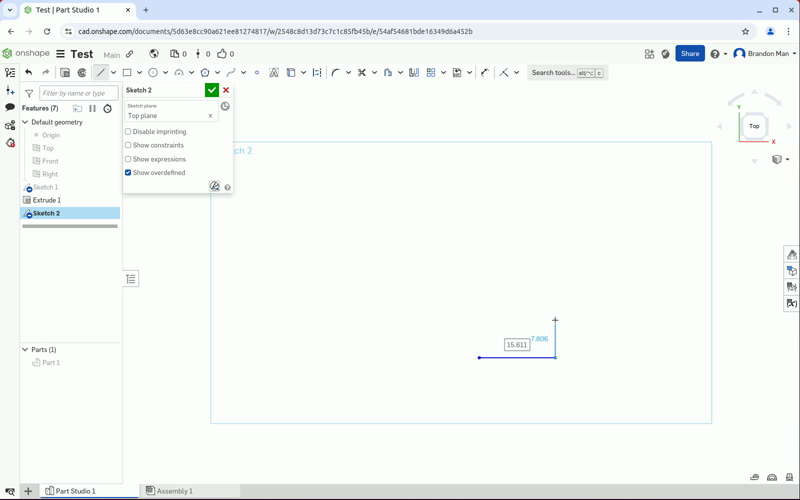
key_down(shift)
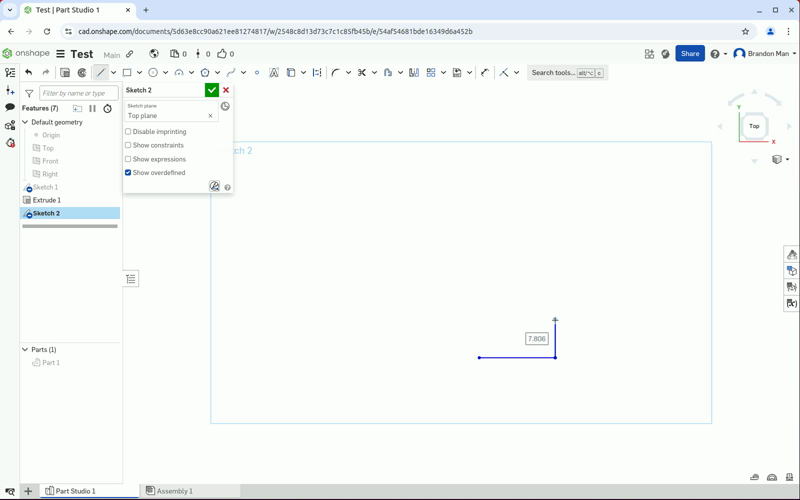
mouse_move(479, 319)
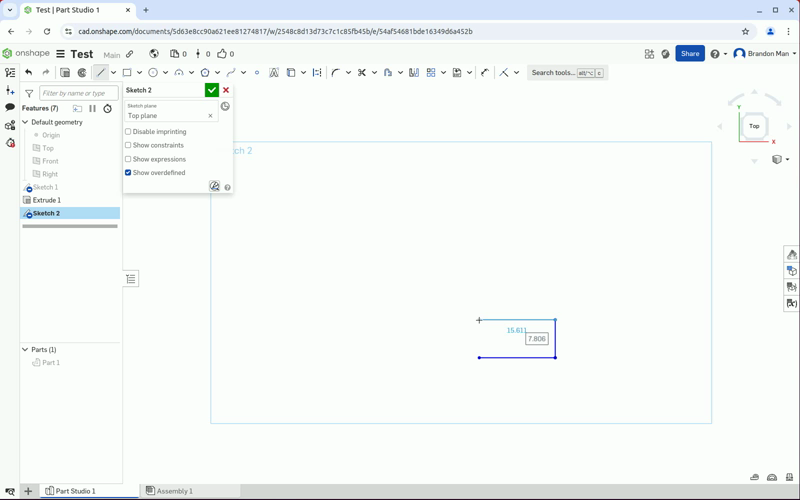
click(479, 319)
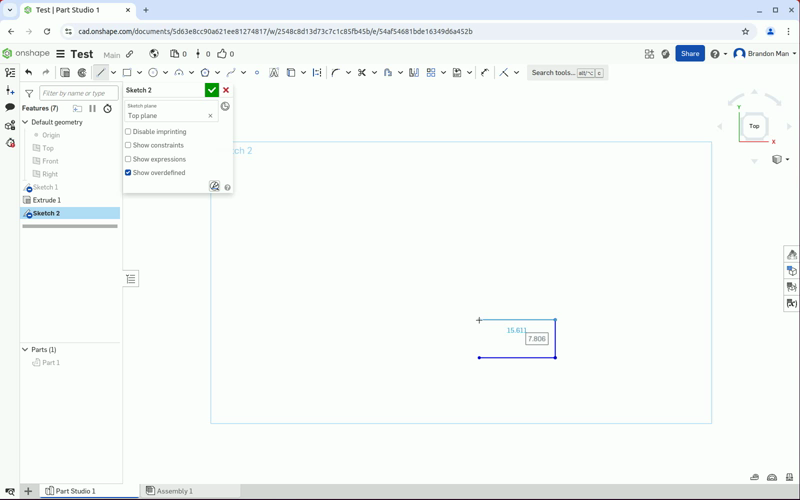
key_up(shift)
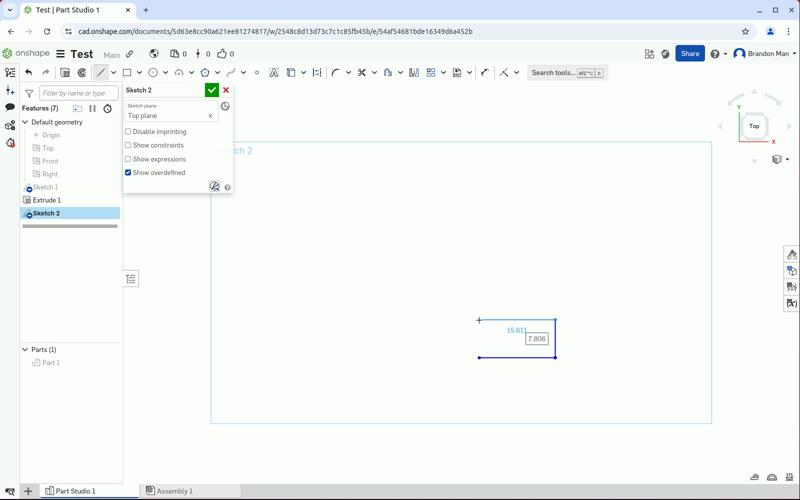
mouse_move(509, 319)
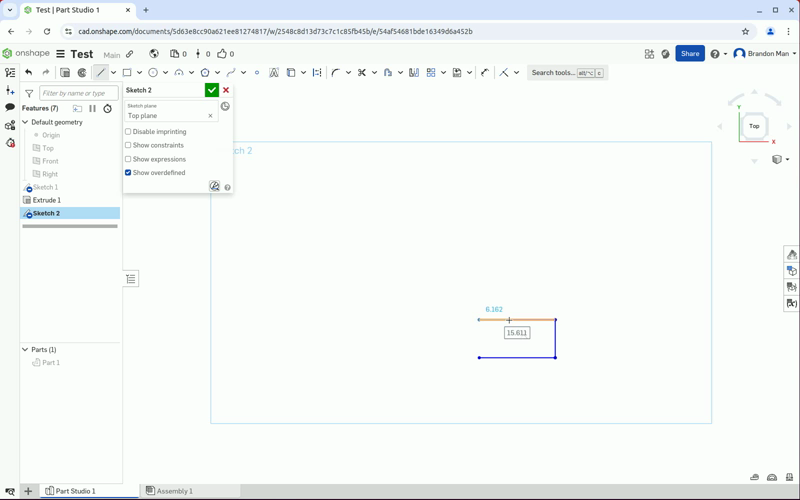
key_down(shift)
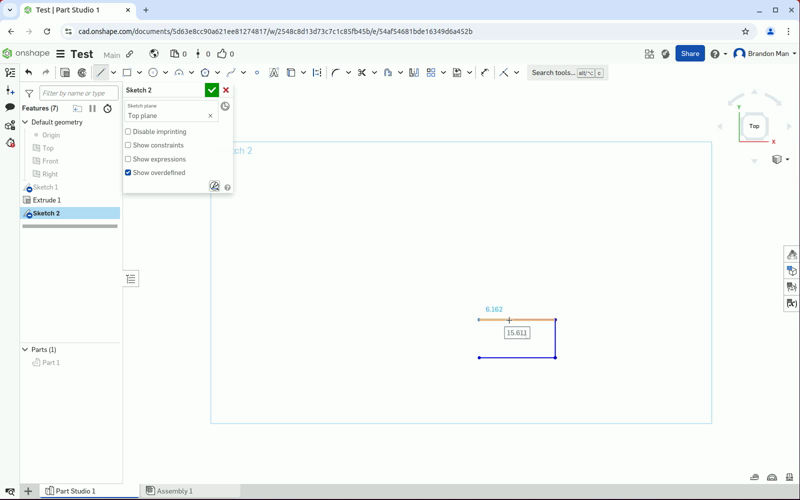
mouse_move(479, 357)
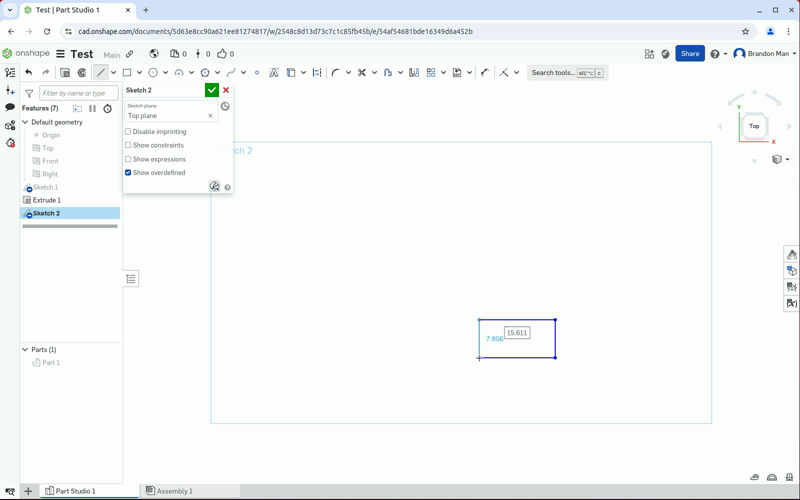
key_up(shift)
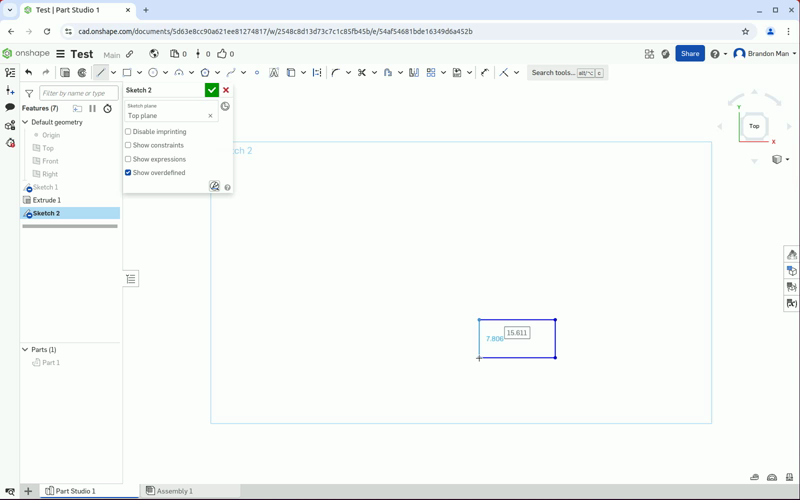
click(479, 357)
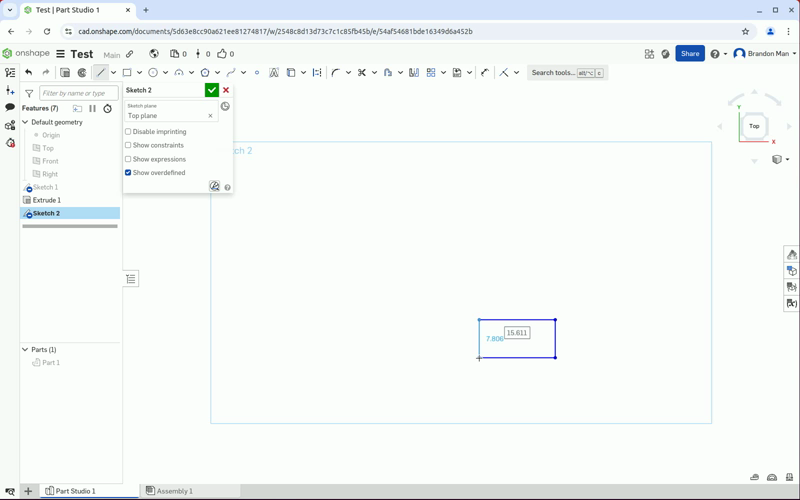
key(esc)
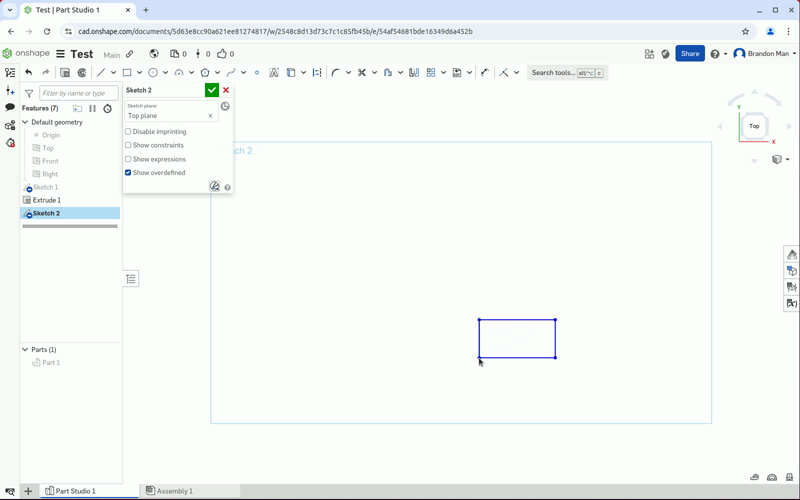
mouse_move(519, 355)
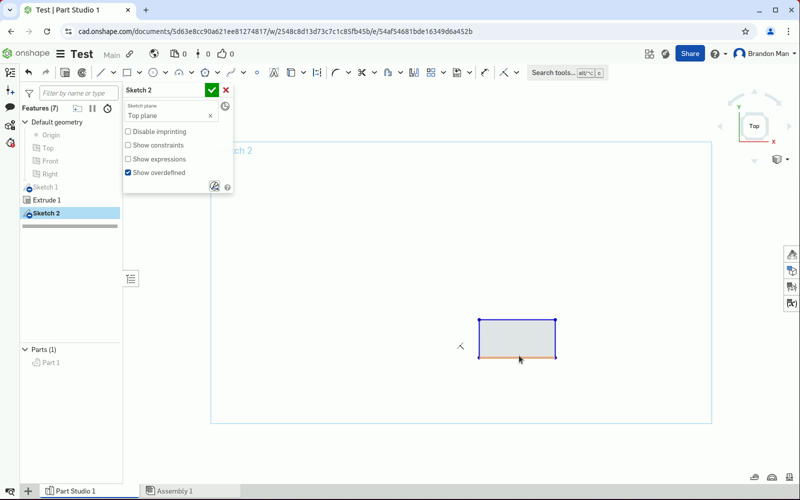
click(519, 355)
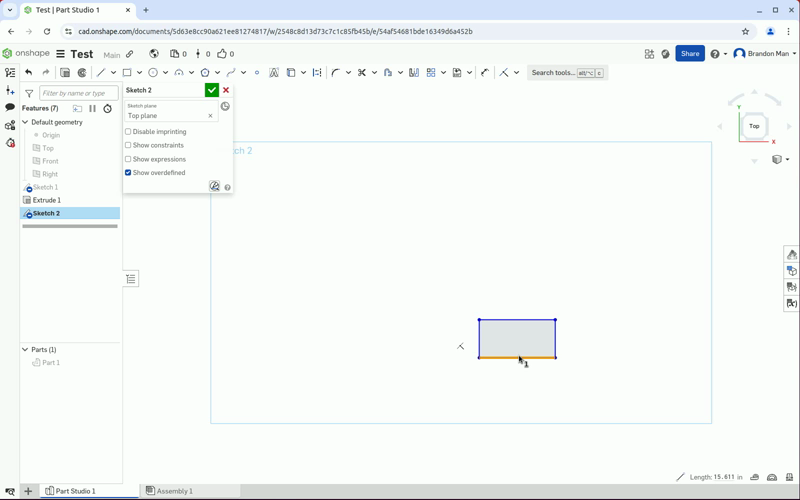
mouse_move(73, 352)
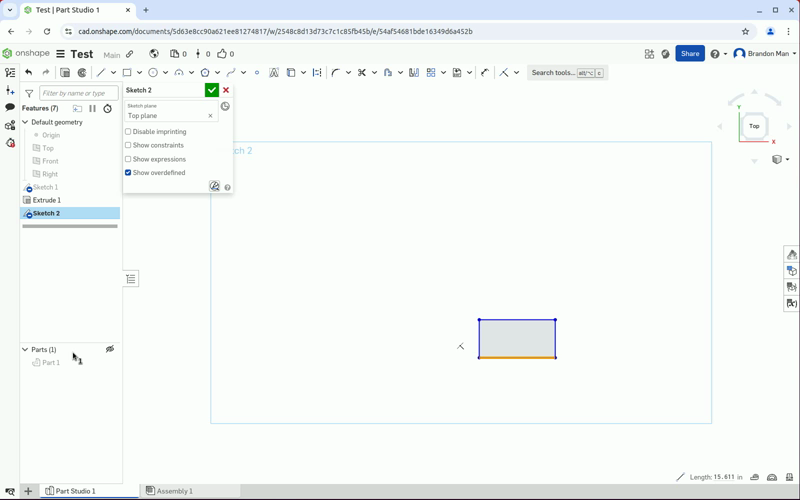
key(shift+y)
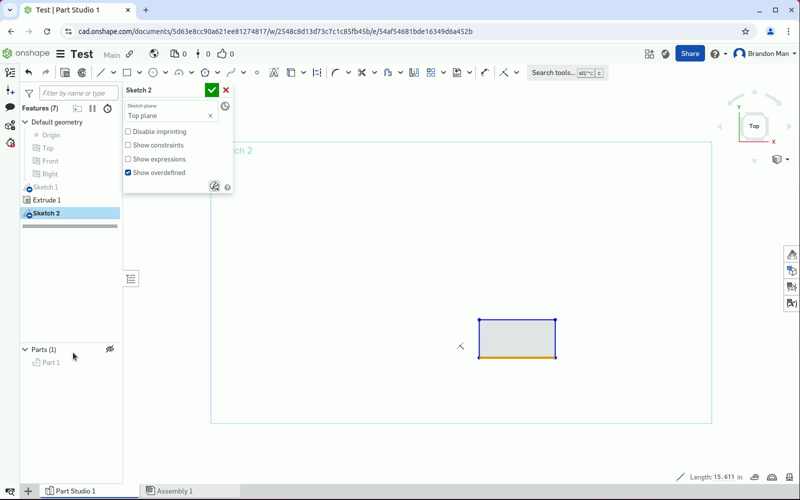
key(shift+e)
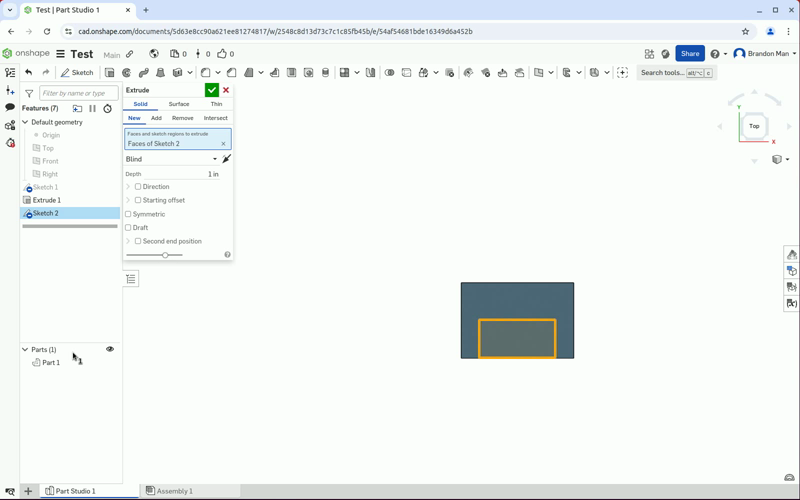
mouse_move(143, 106)
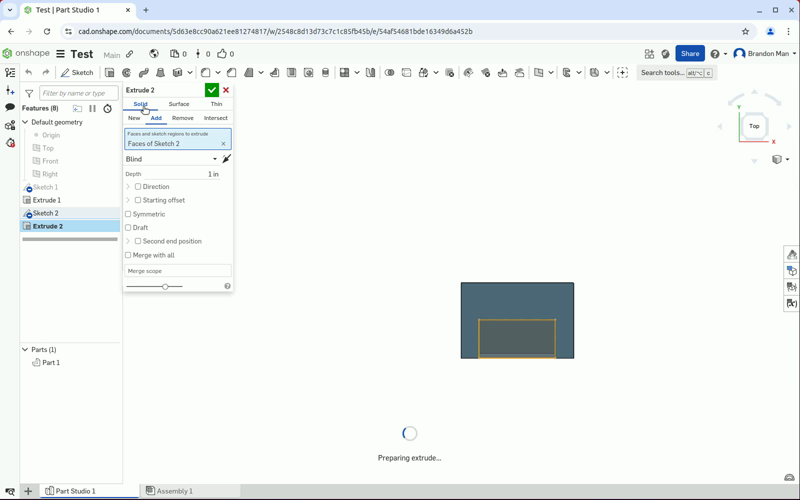
click(143, 106)
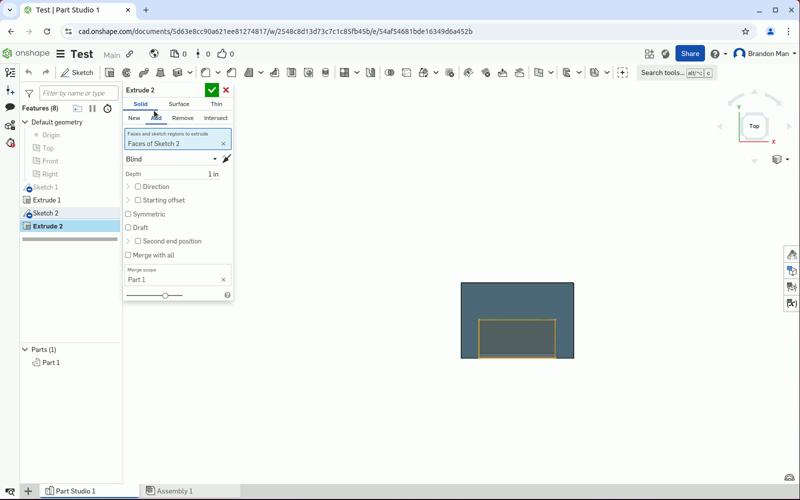
mouse_move(186, 120)
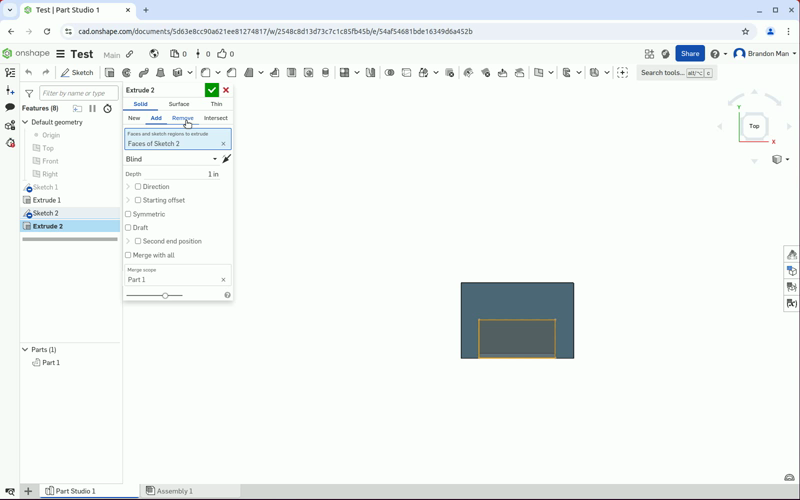
click(186, 120)
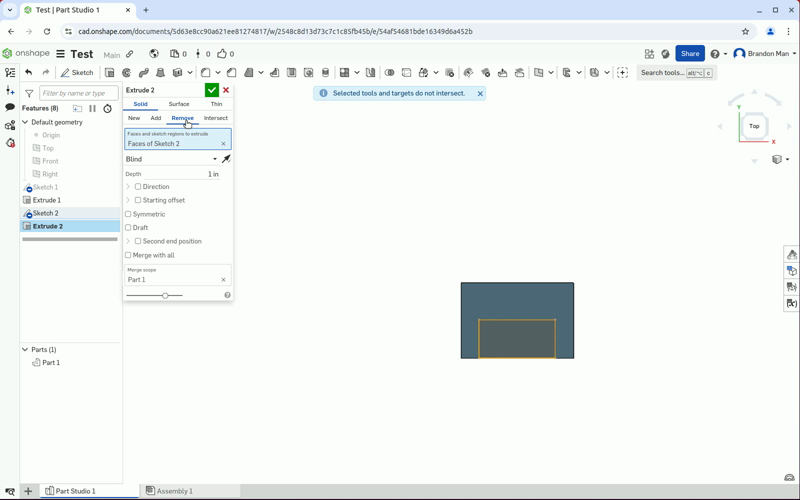
key(tab, 4)
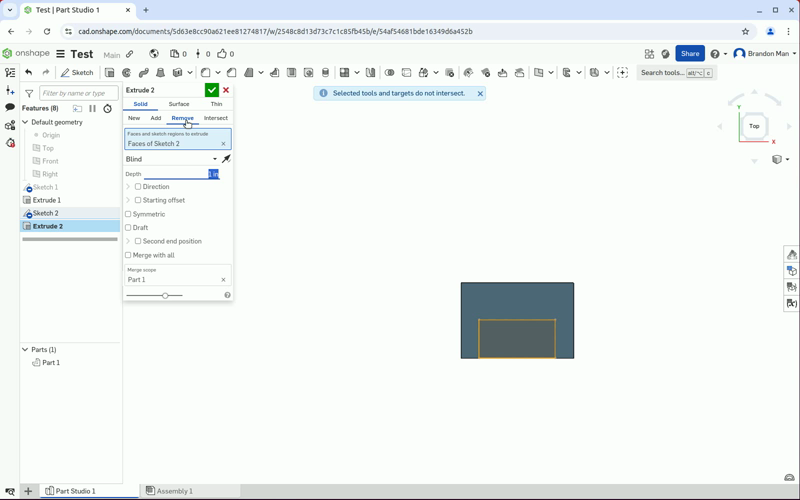
text(-15.405)
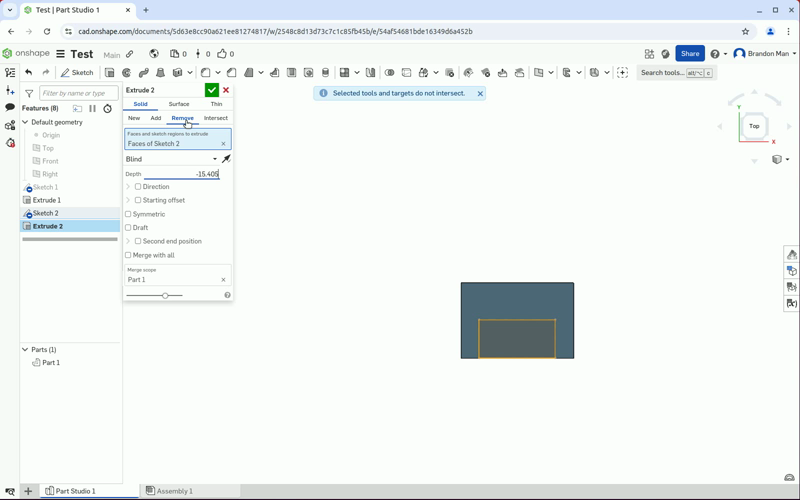
key(tab, 6)
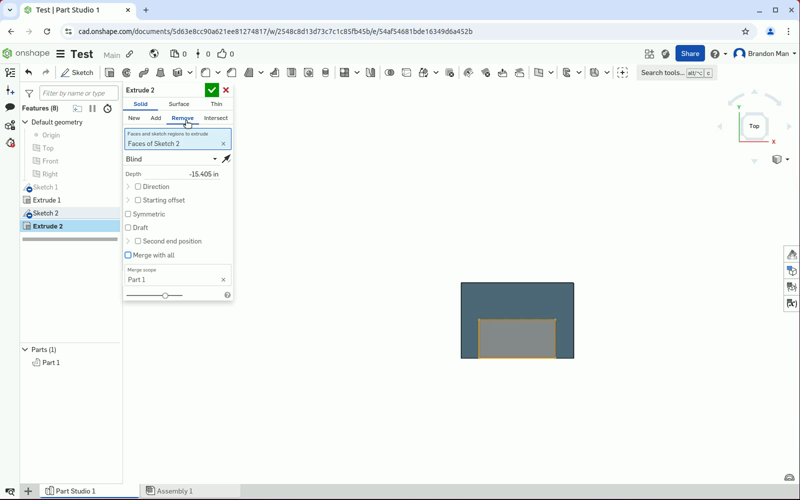
key(space)
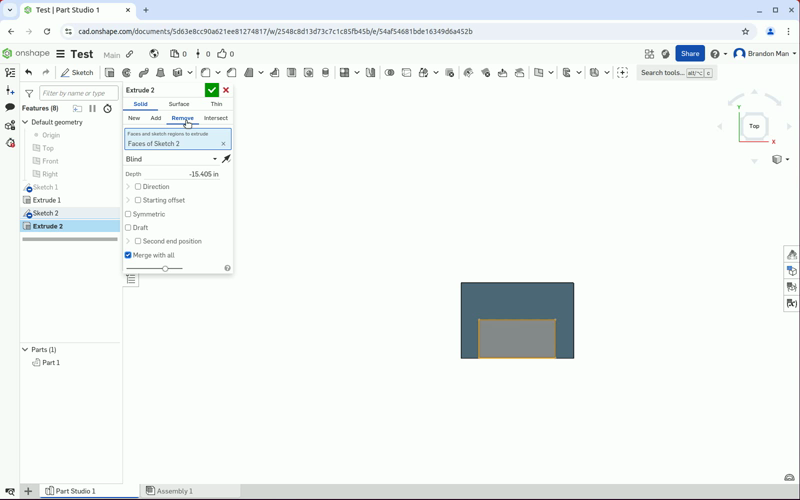
key(enter)
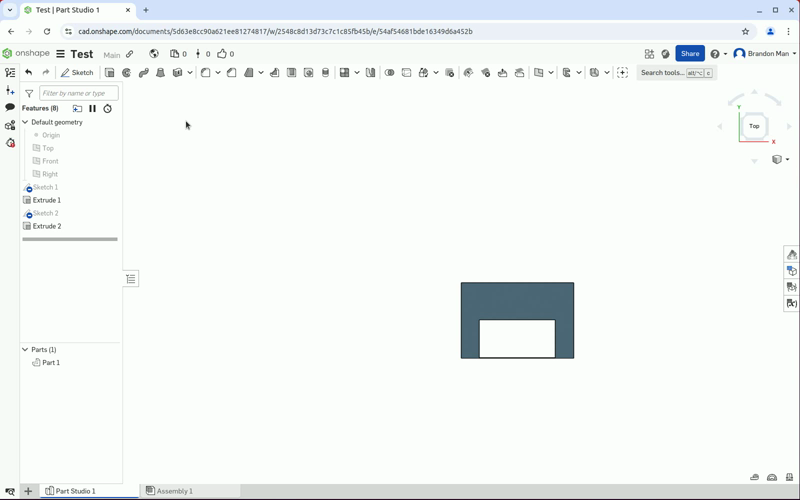
key(shift+h)
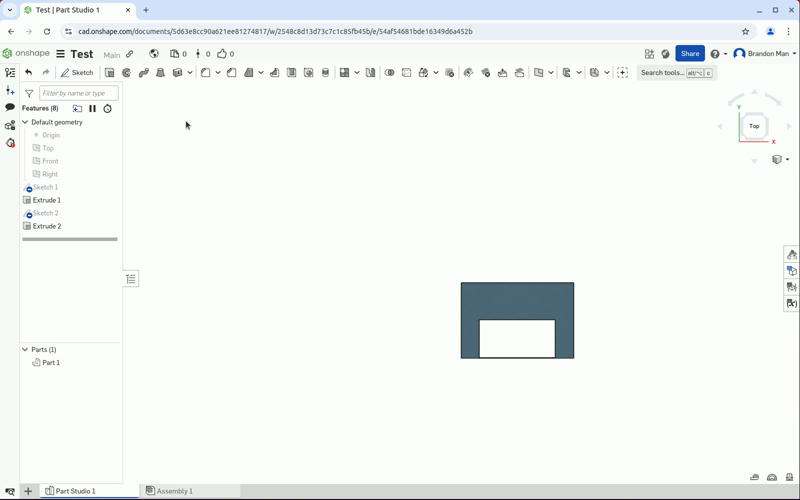
key(shift+h)
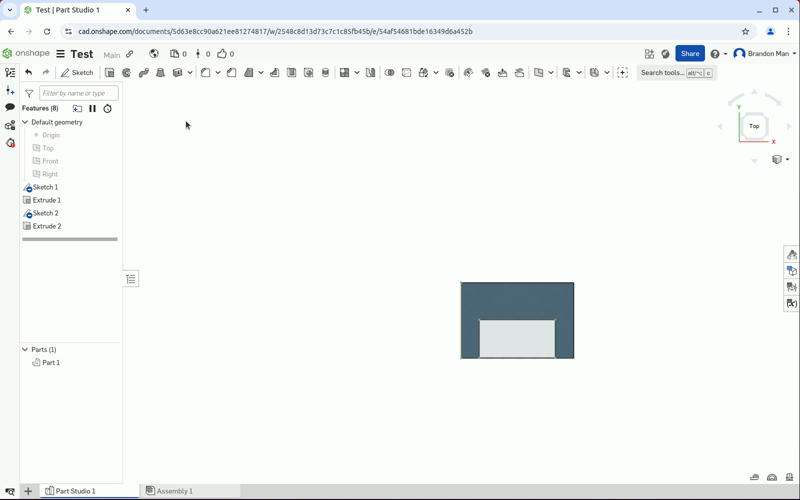
key(shift+7)
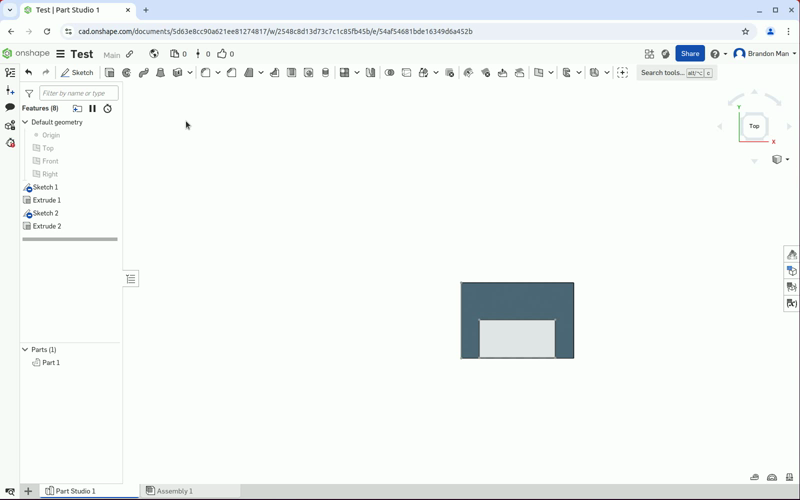
key(up, 3)
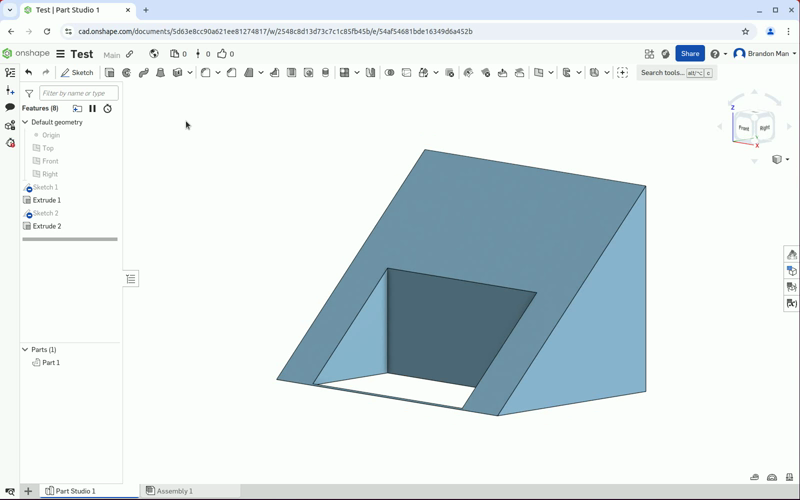
key(left, 3)
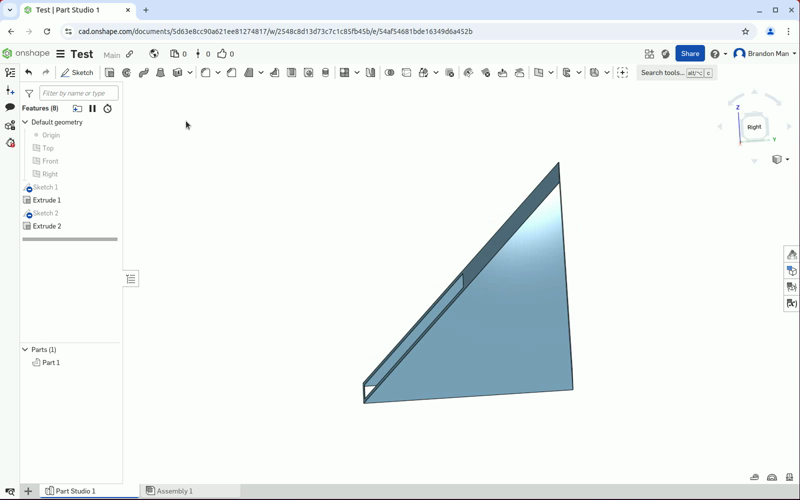
key(right, 3)
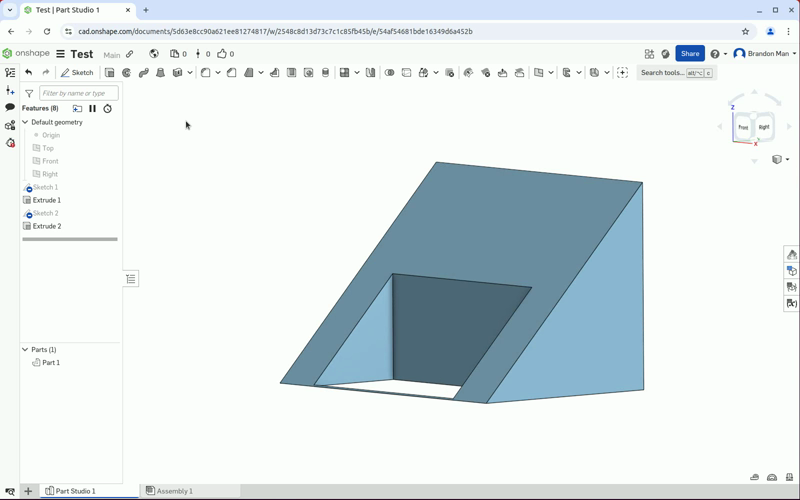
key(down, 3)
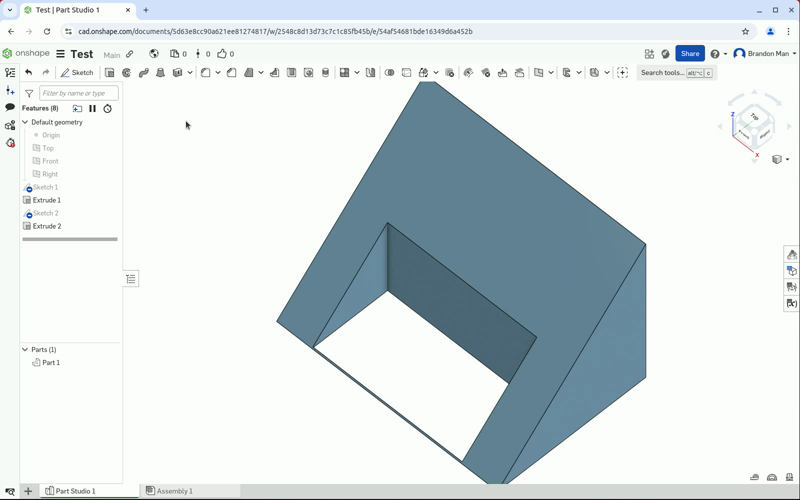
mouse_move(73, 189)
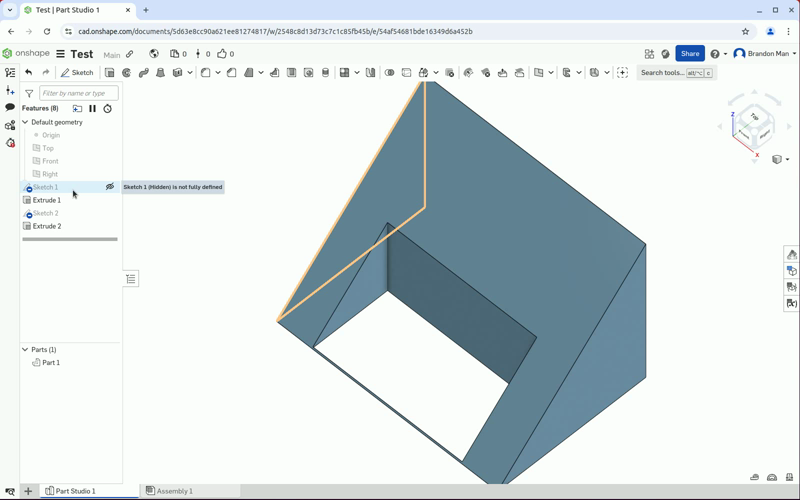
click(73, 189)